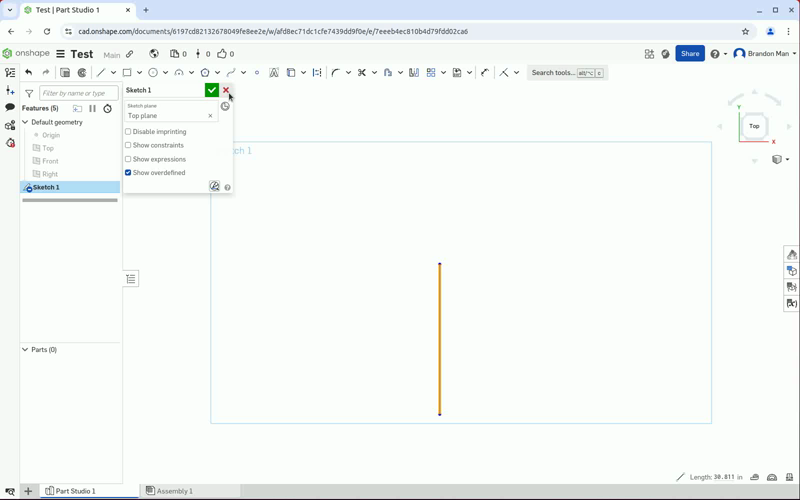
key(shift+h)
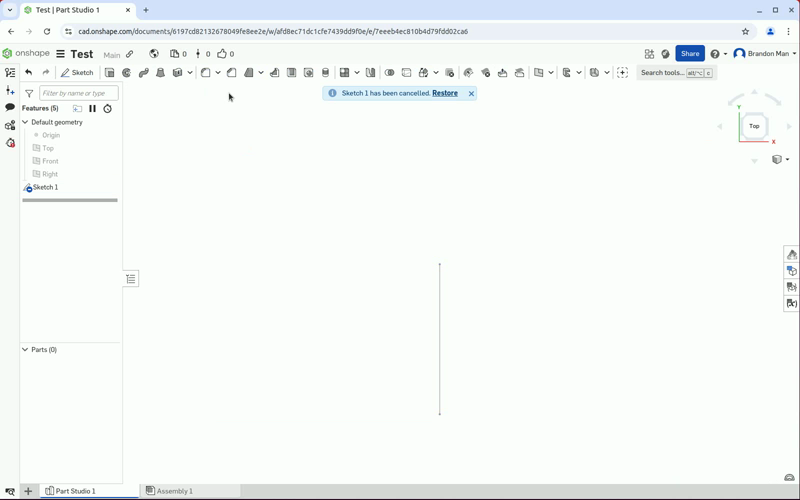
key(shift+s)
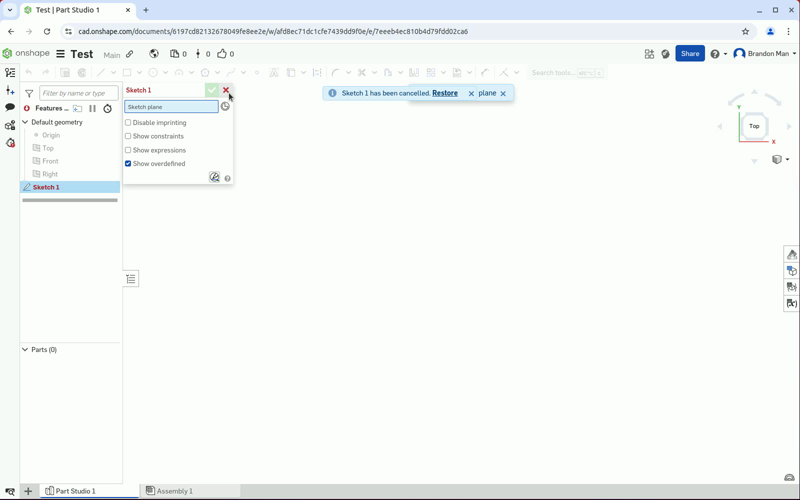
mouse_move(73, 150)
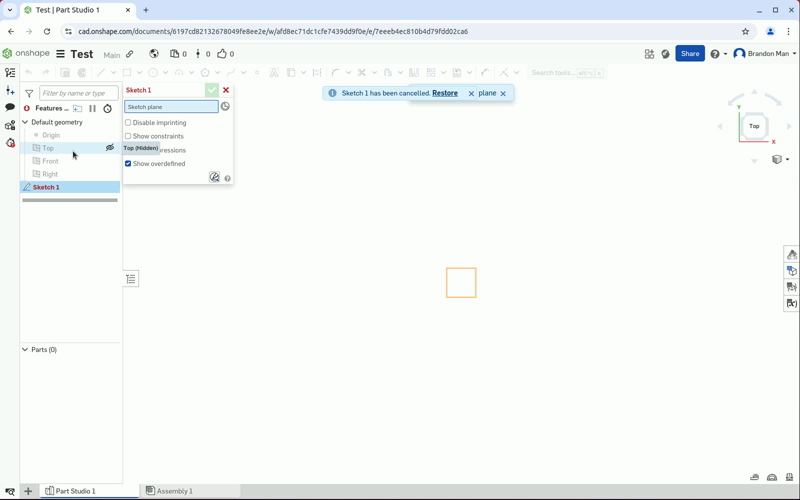
click(73, 150)
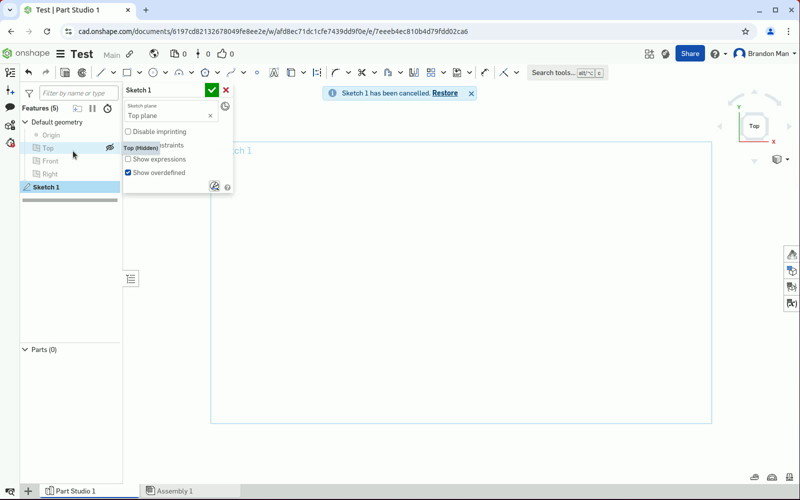
mouse_move(73, 352)
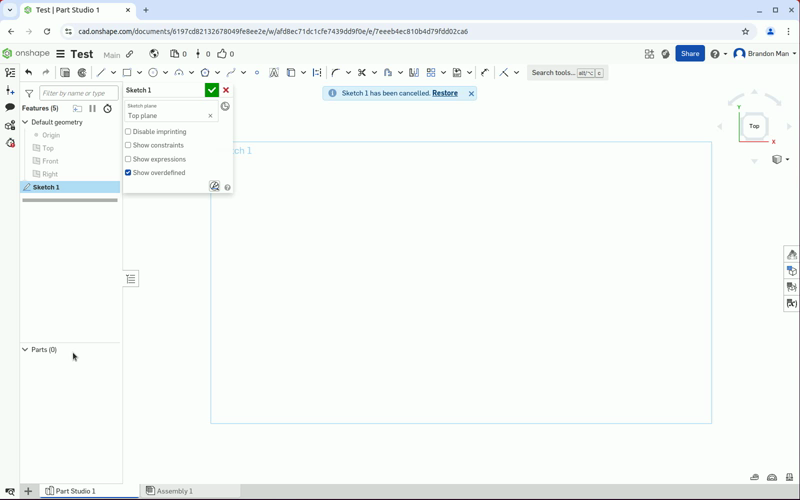
key(y)
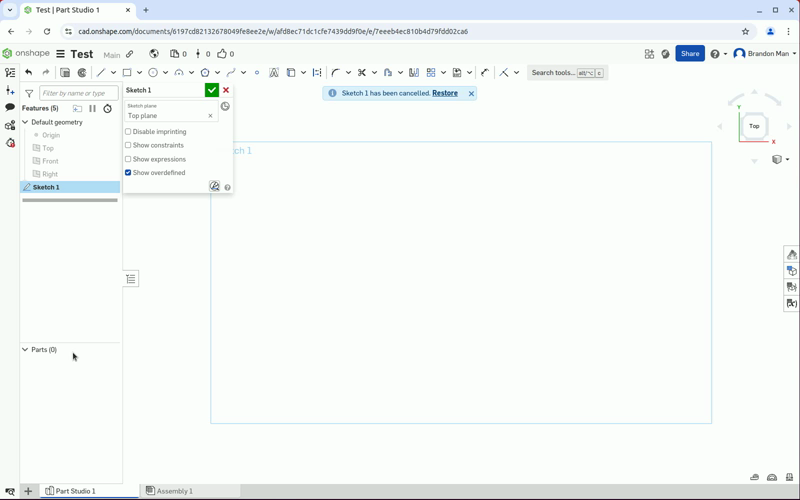
key(l)
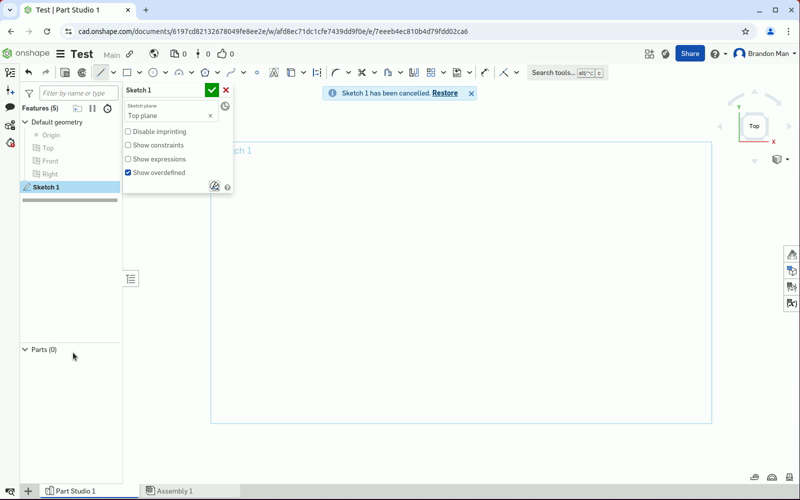
key_down(shift)
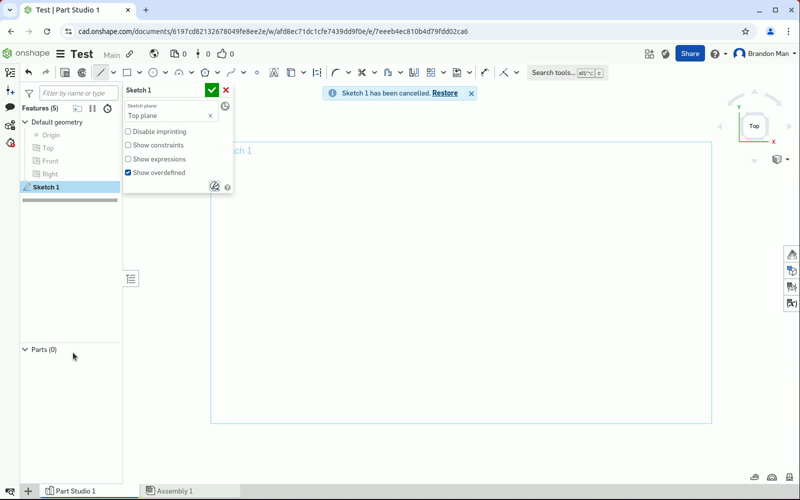
mouse_move(351, 306)
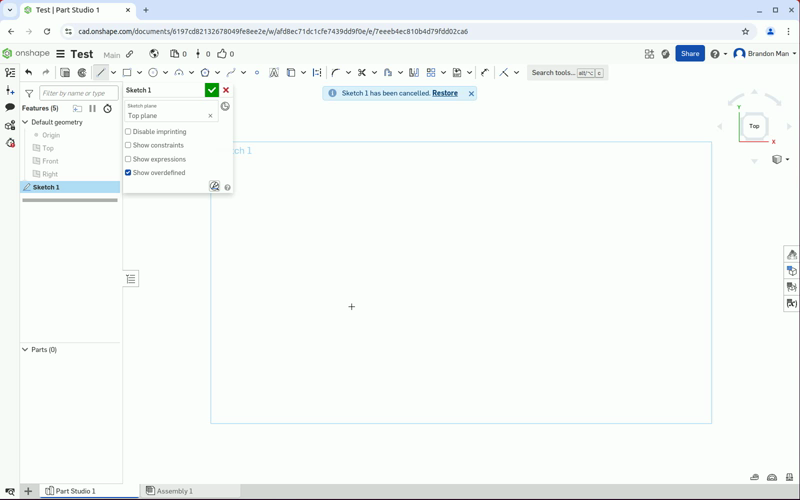
click(351, 306)
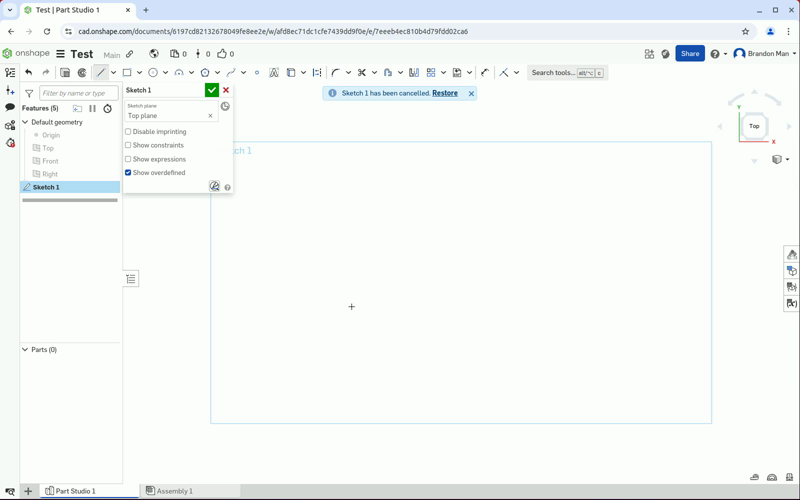
key_up(shift)
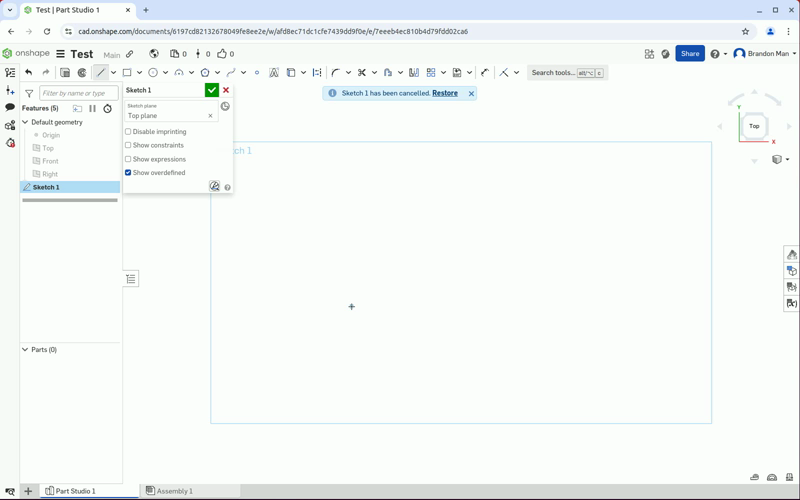
key_down(shift)
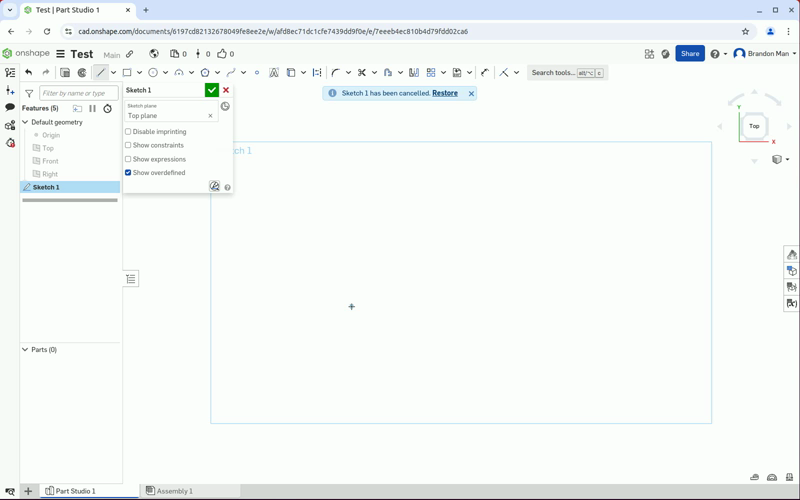
mouse_move(572, 306)
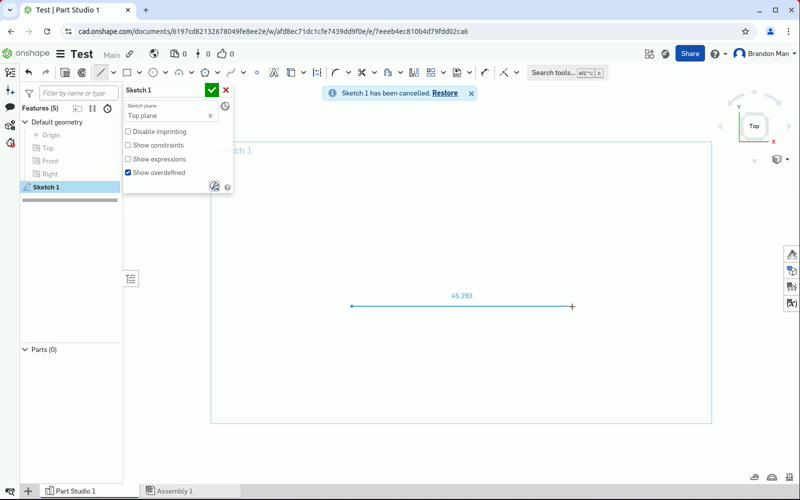
click(572, 306)
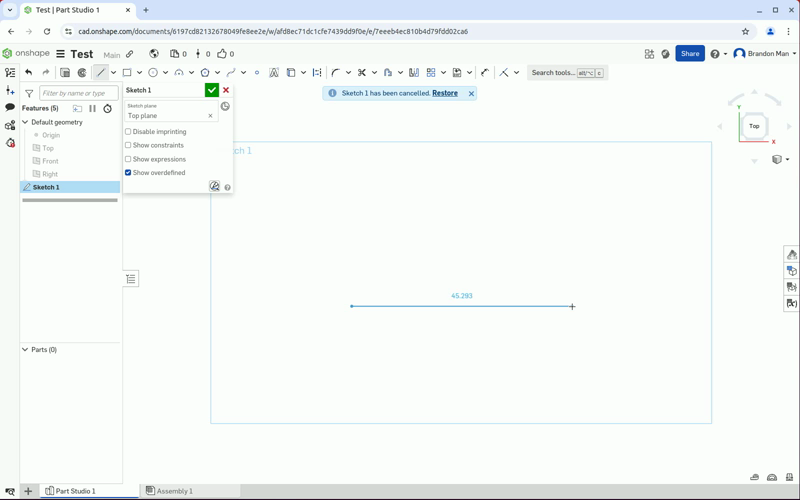
key_up(shift)
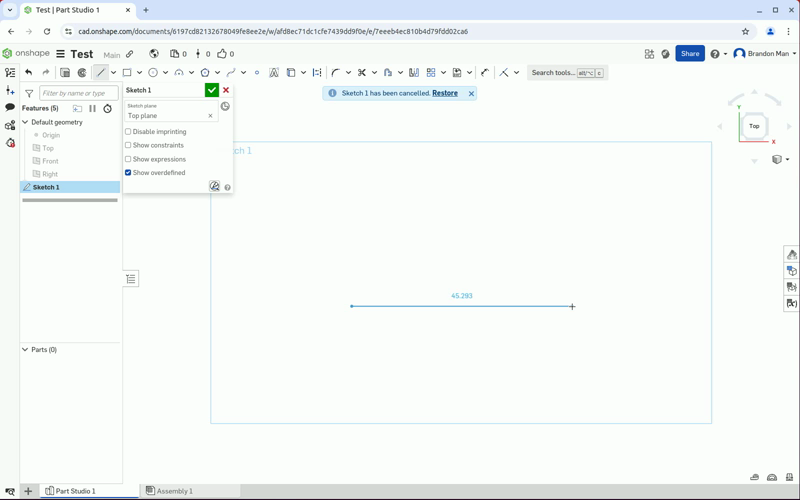
key_down(shift)
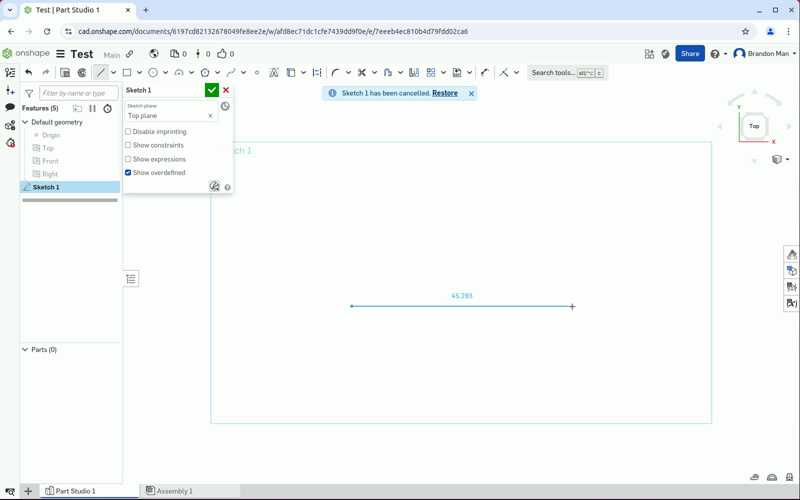
mouse_move(572, 174)
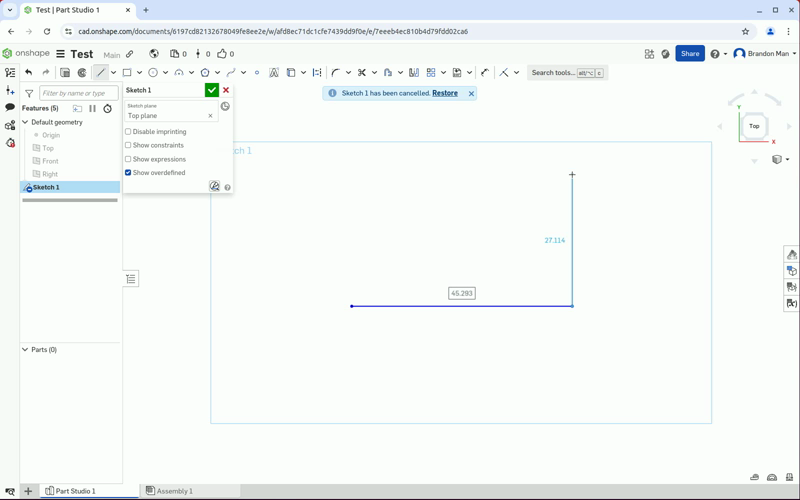
click(572, 174)
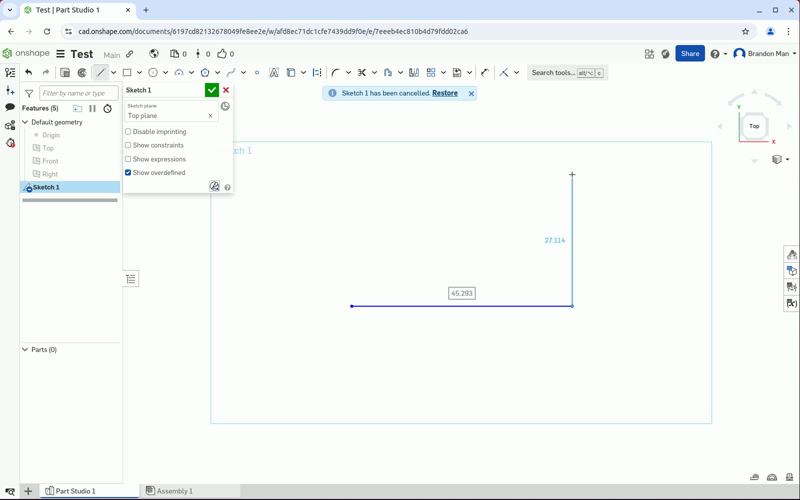
key_up(shift)
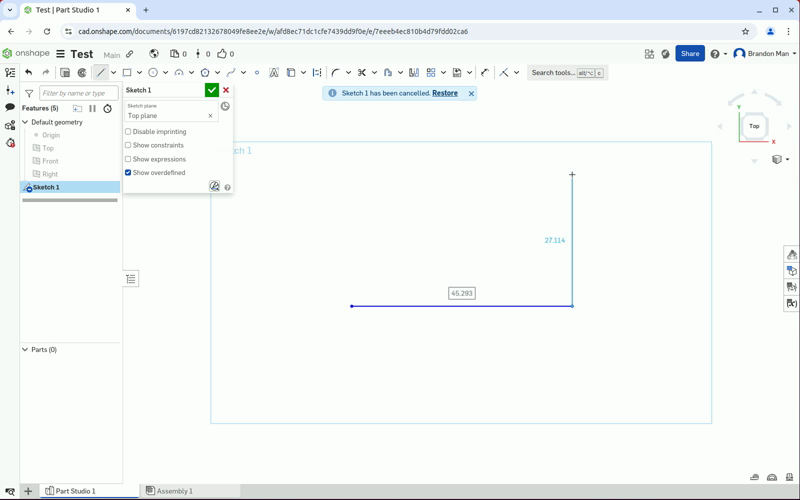
key_down(shift)
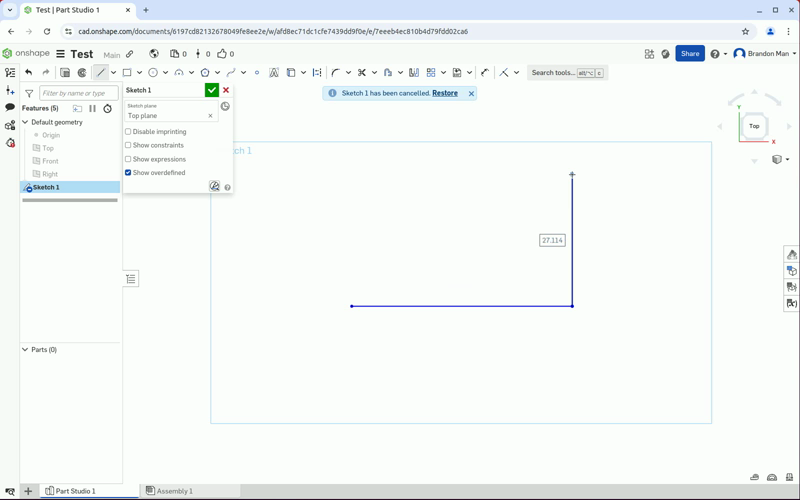
mouse_move(351, 174)
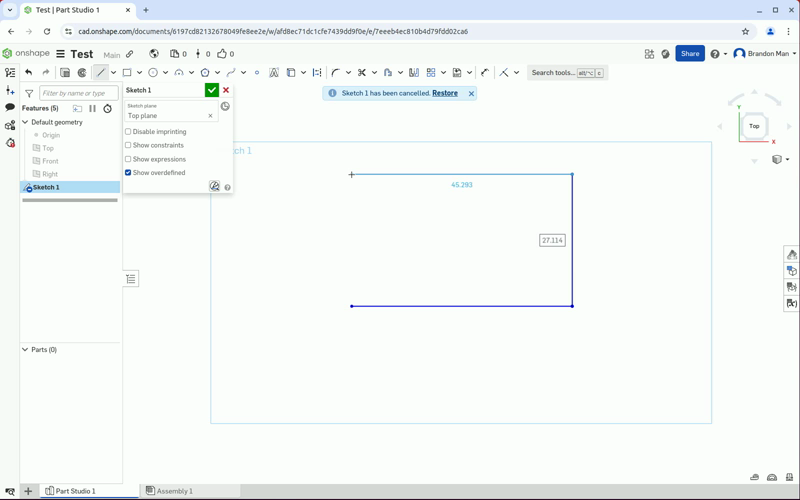
click(351, 174)
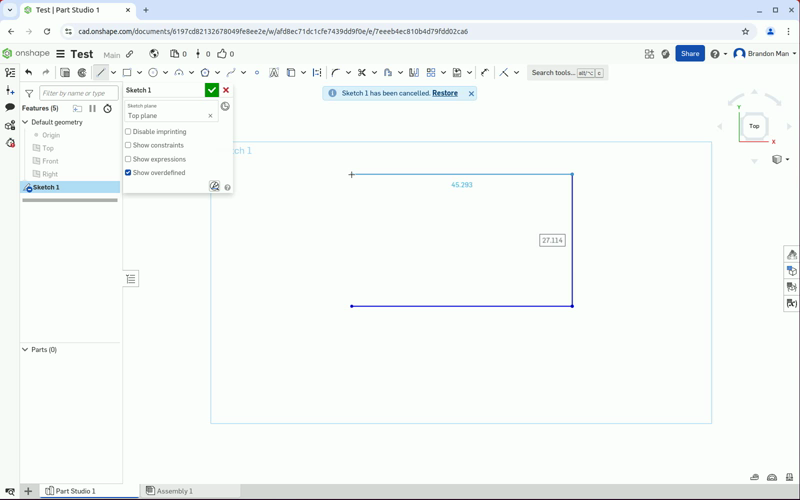
key_up(shift)
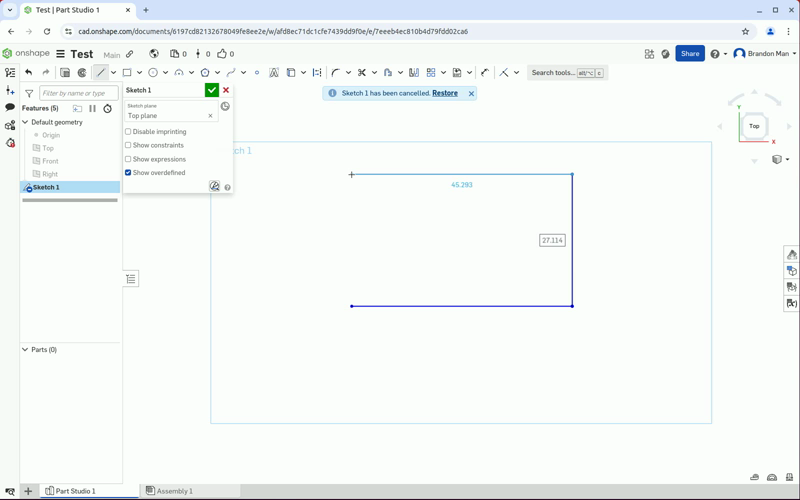
key_down(shift)
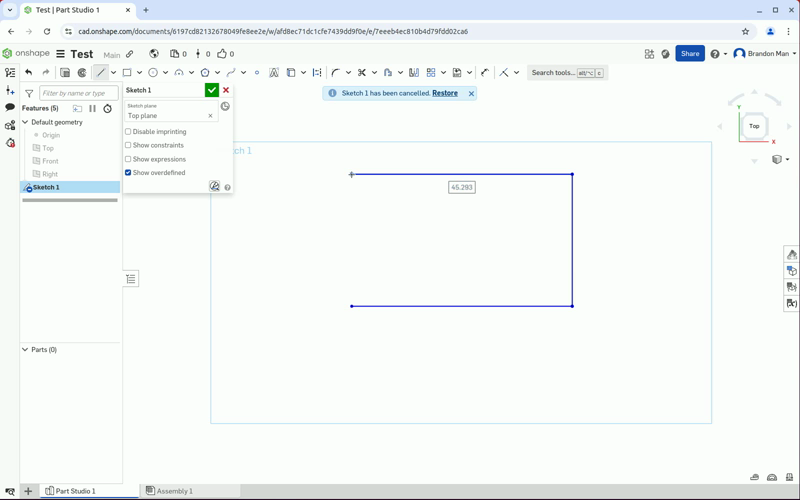
mouse_move(351, 306)
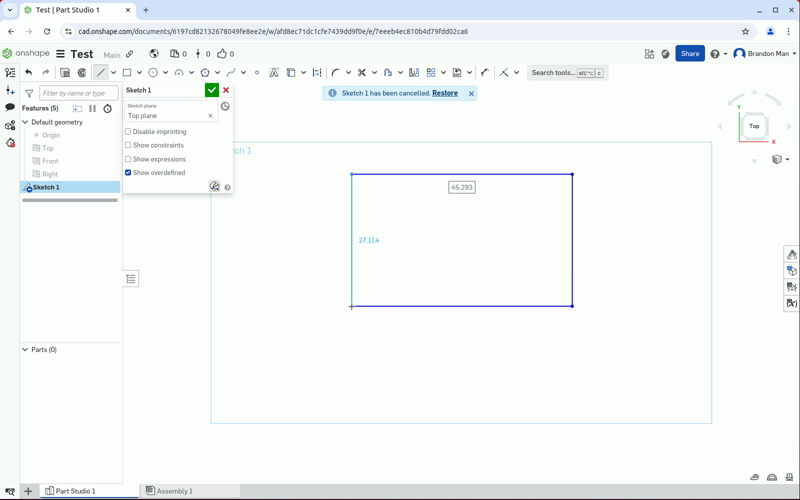
key_up(shift)
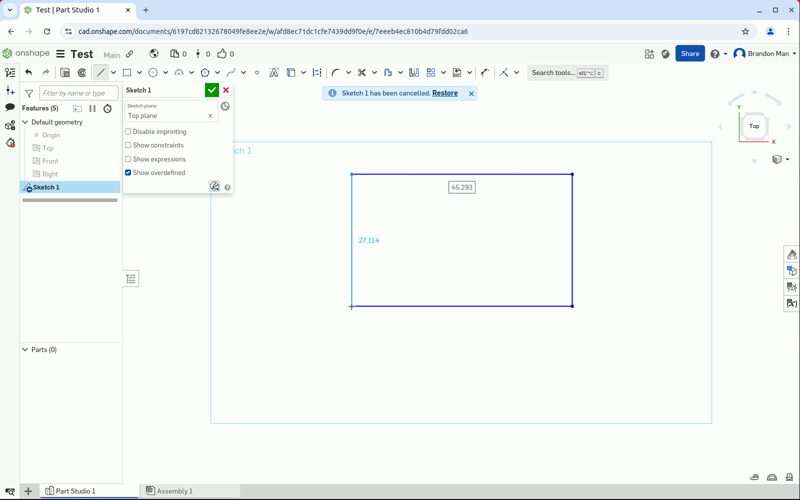
click(351, 306)
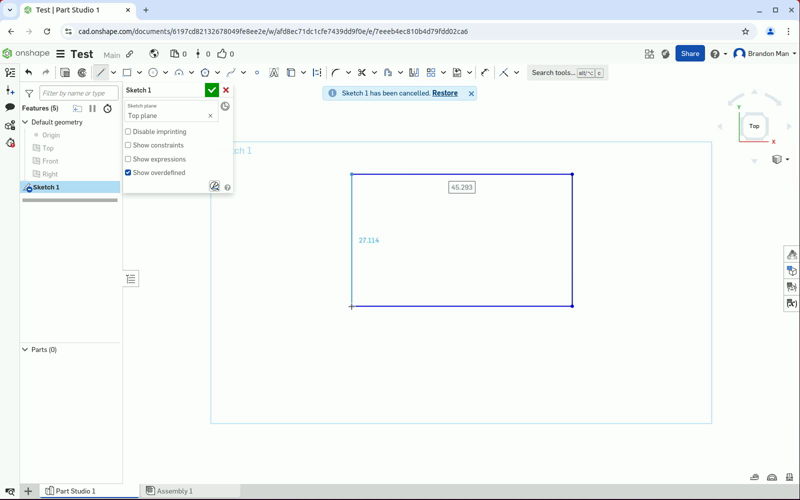
key(esc)
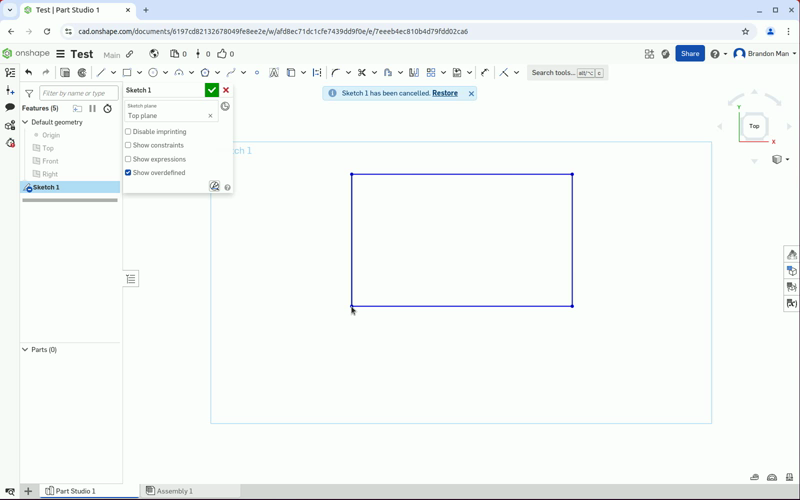
mouse_move(403, 241)
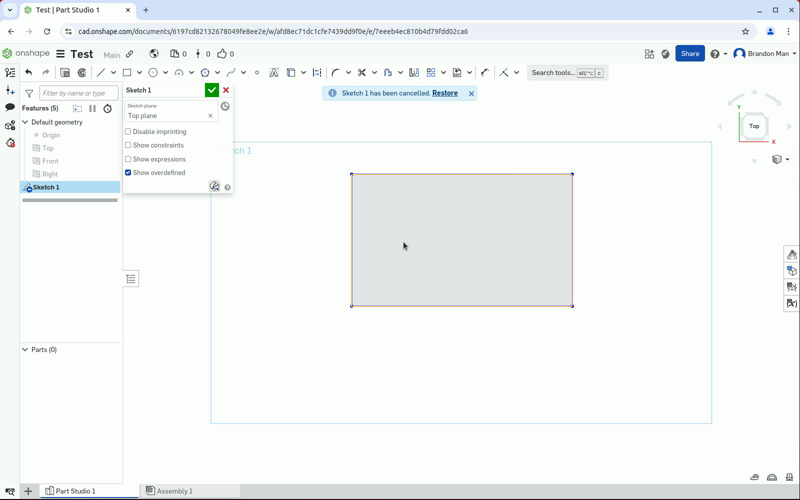
click(403, 241)
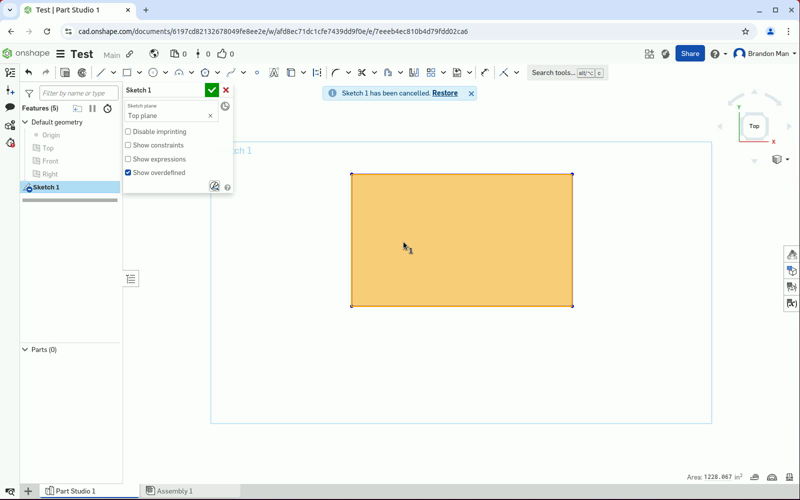
mouse_move(73, 352)
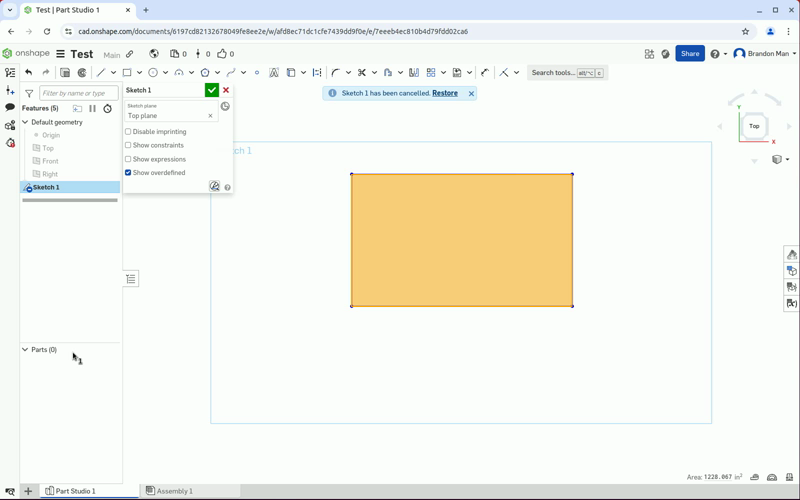
key(shift+y)
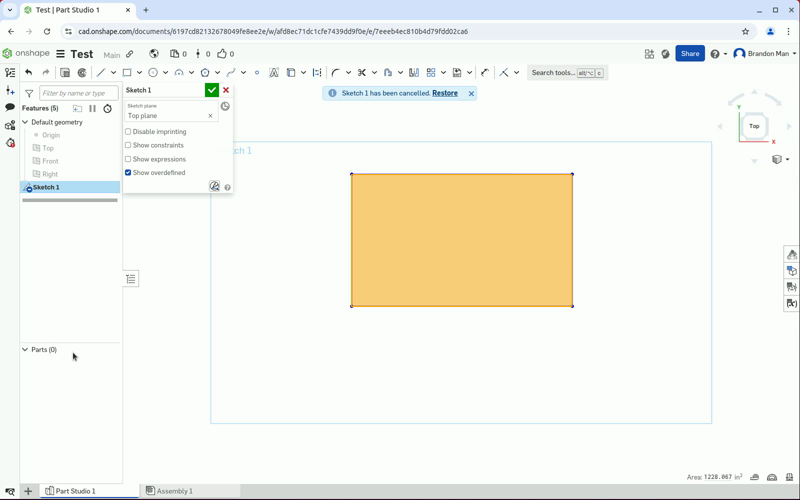
key(shift+e)
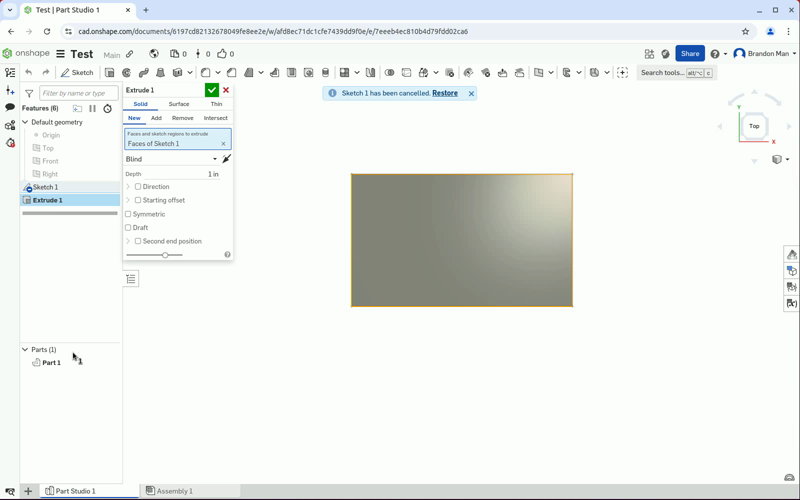
mouse_move(143, 106)
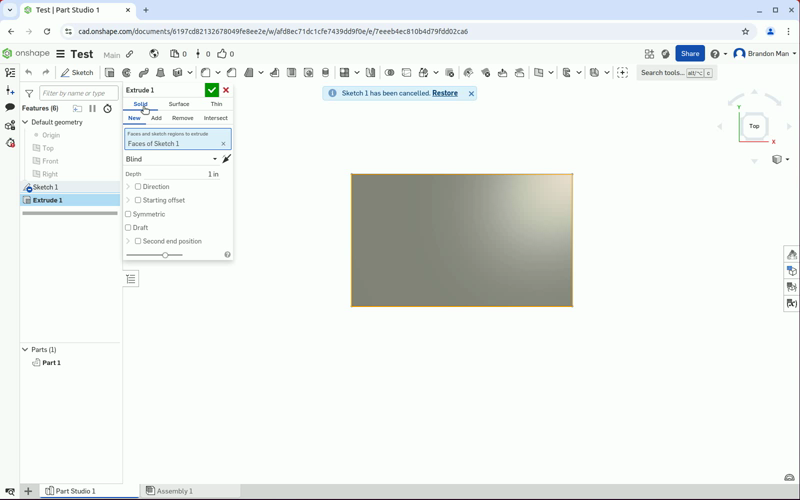
click(143, 106)
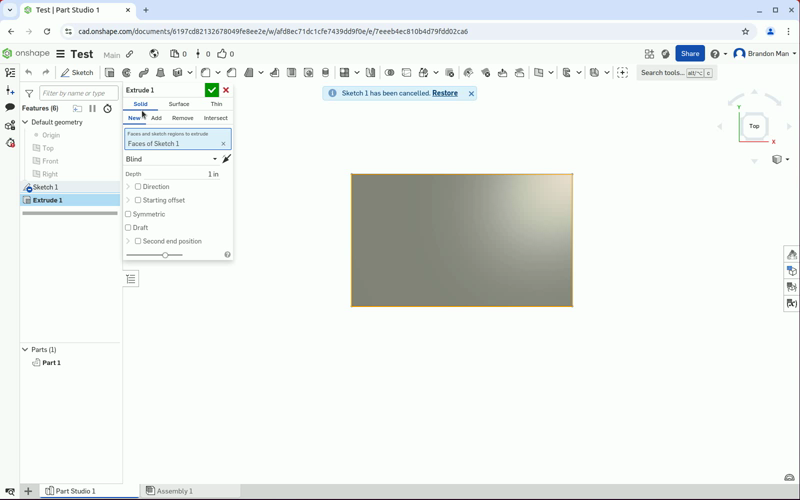
mouse_move(137, 120)
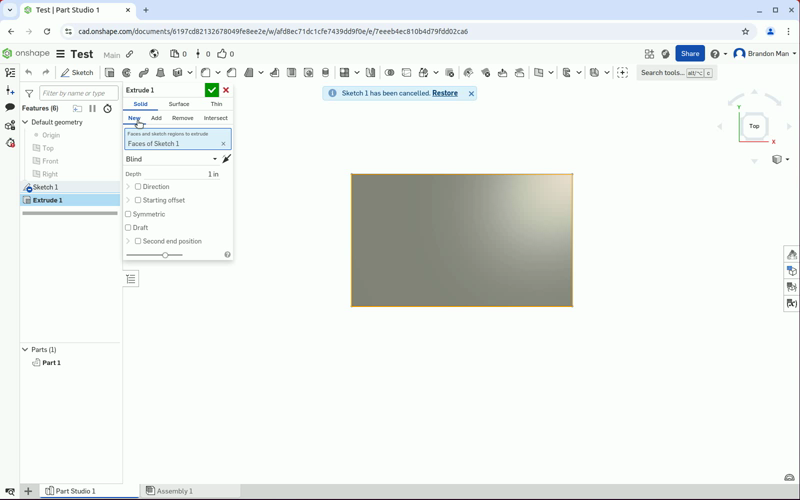
click(137, 120)
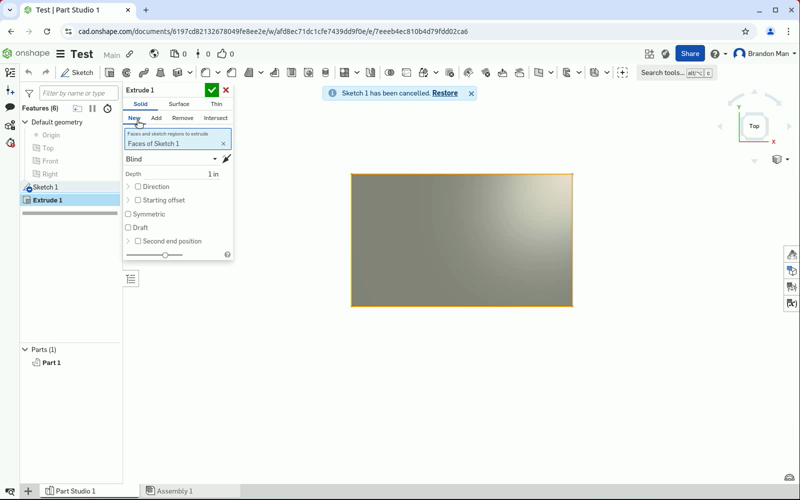
key(tab, 4)
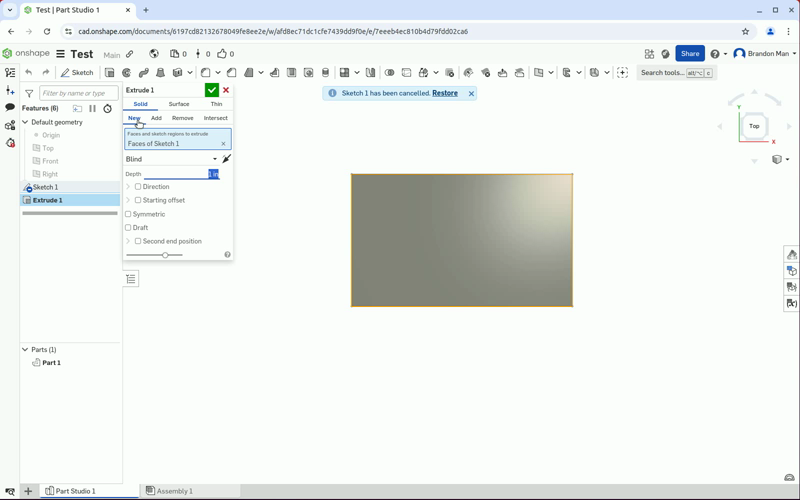
text(1.926)
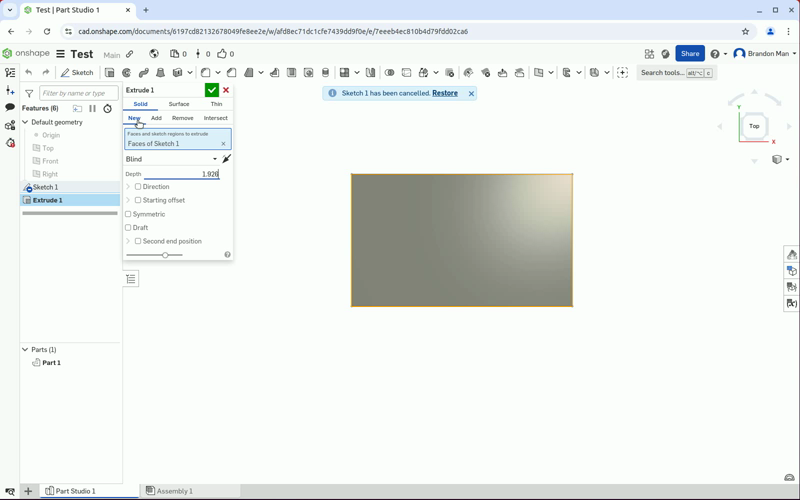
key(enter)
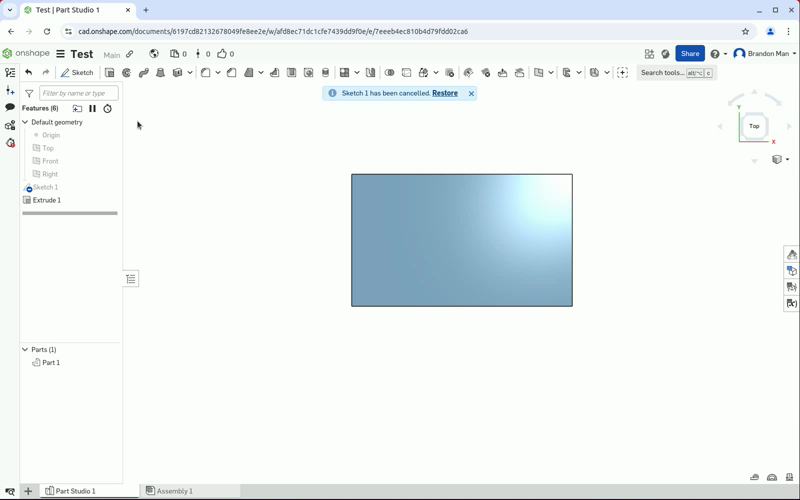
key(shift+h)
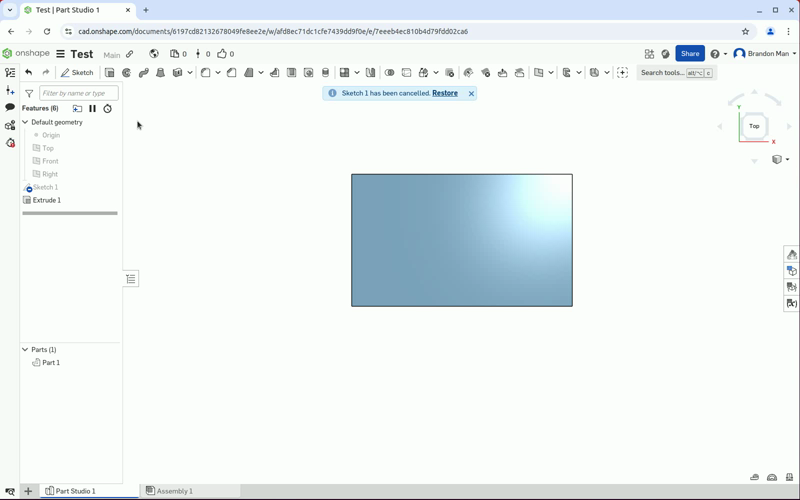
key(shift+h)
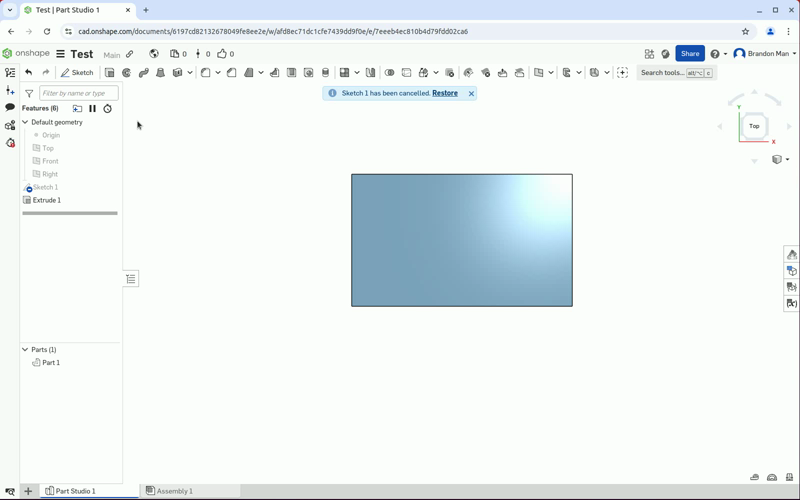
mouse_move(73, 189)
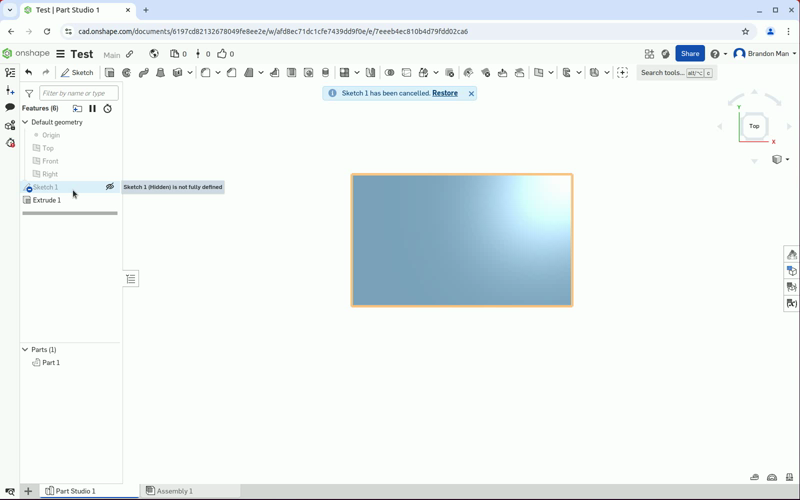
click(73, 189)
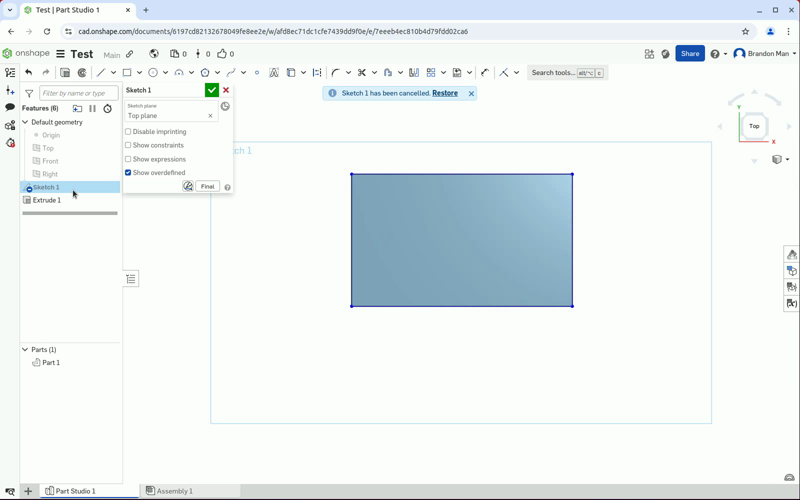
mouse_move(229, 92)
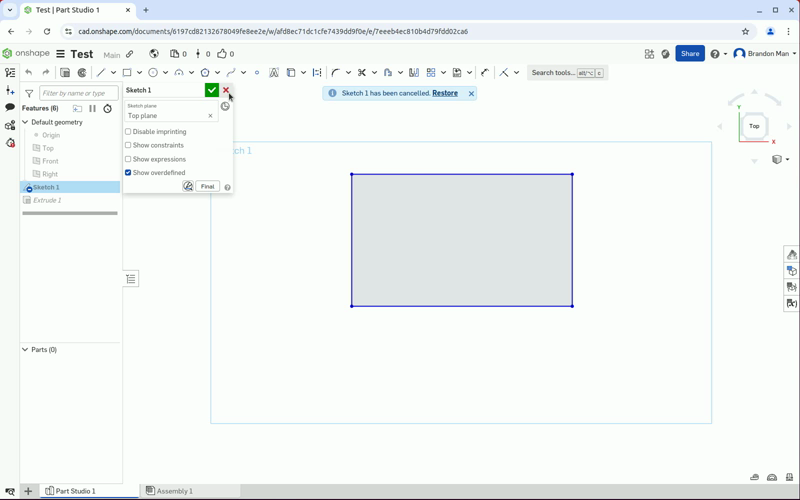
click(229, 92)
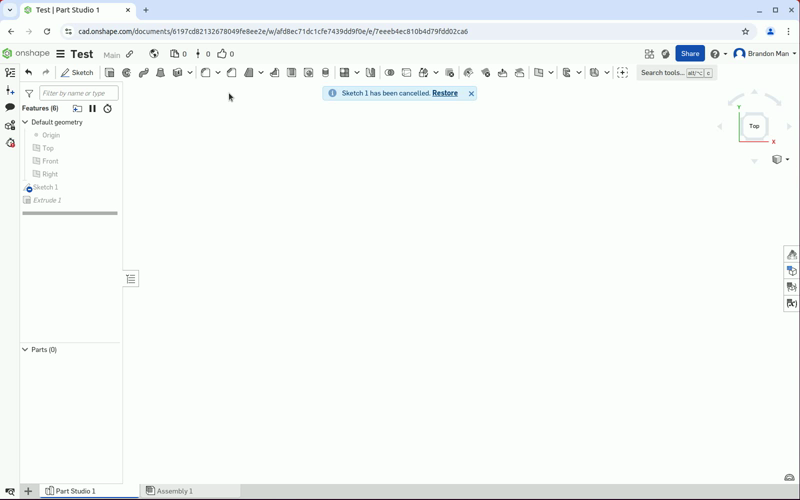
mouse_move(541, 75)
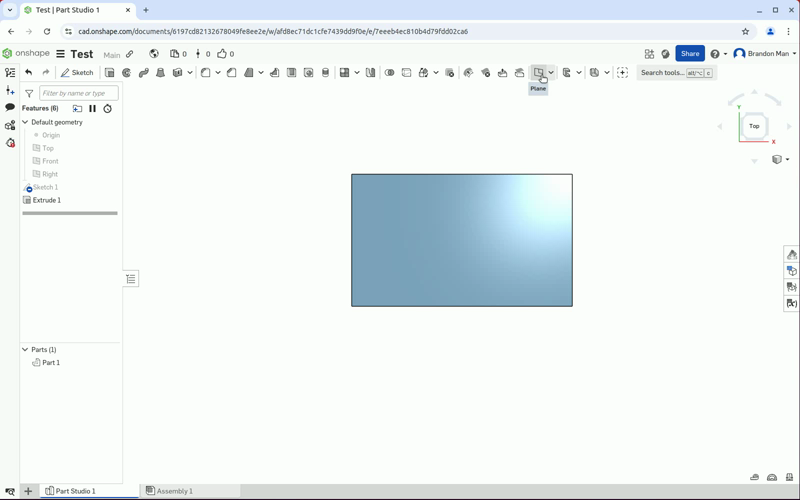
click(541, 75)
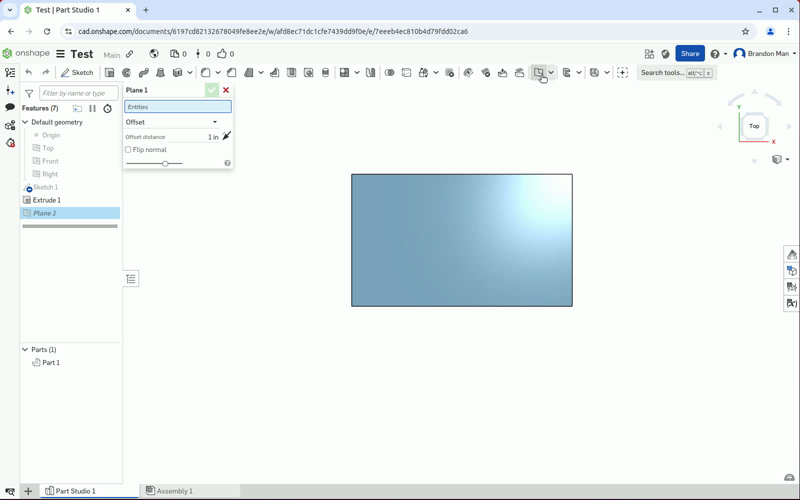
mouse_move(73, 150)
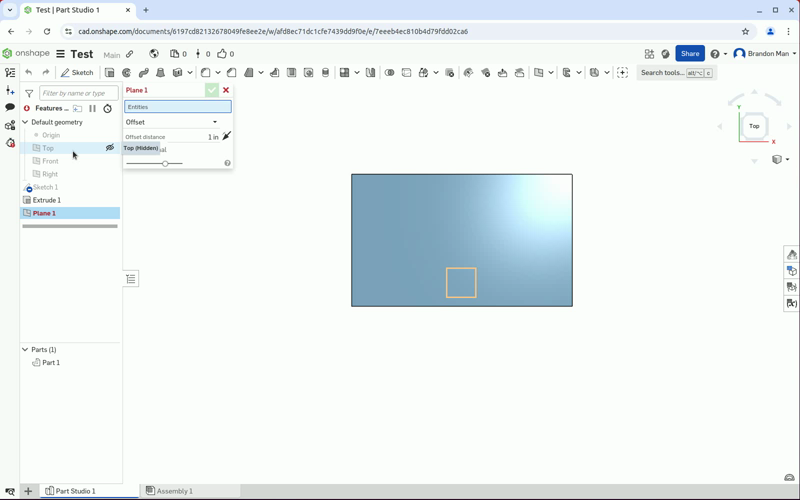
click(73, 150)
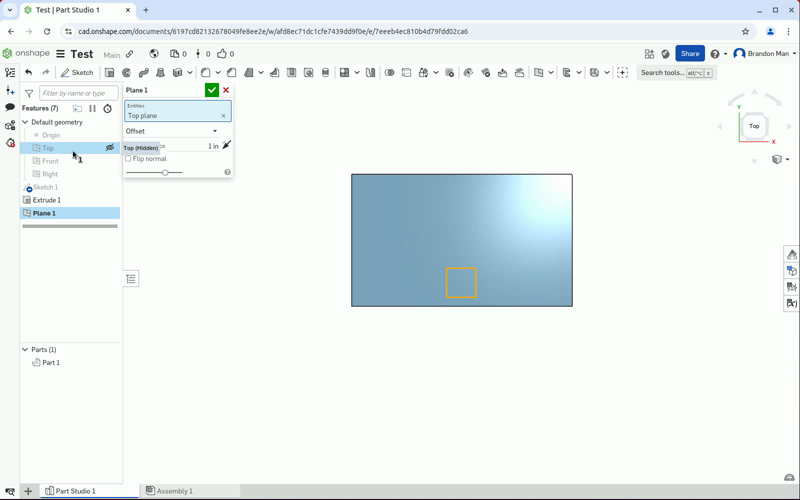
key(tab, 2)
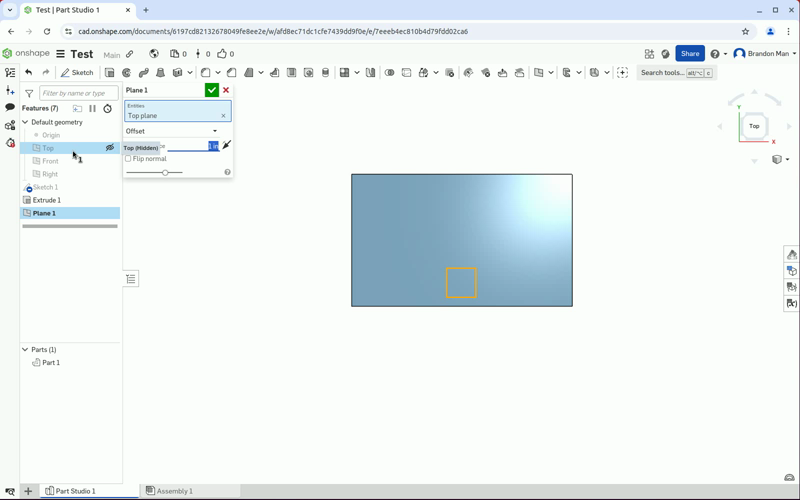
text(1.91)
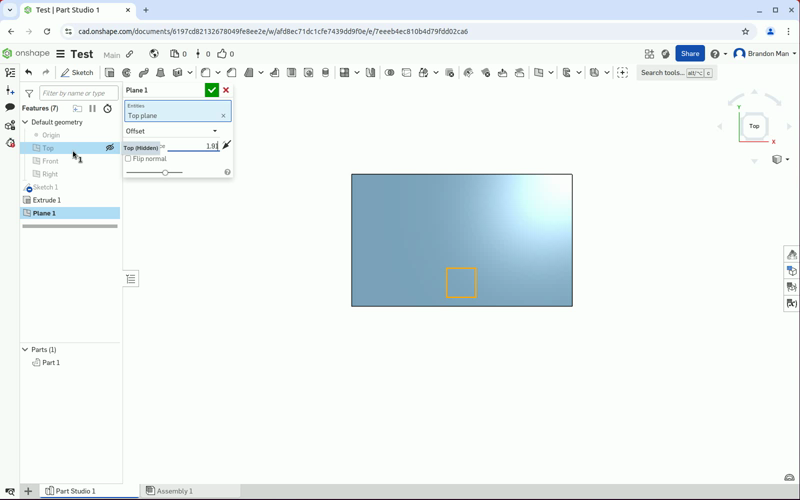
key(enter, 2)
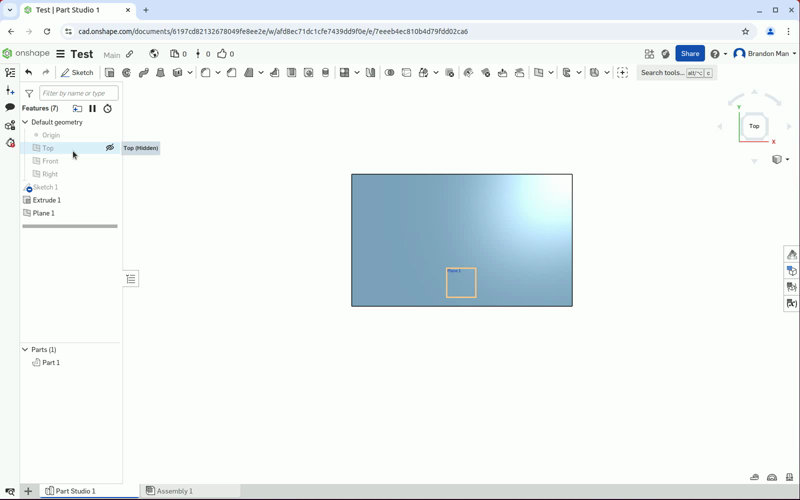
key(shift+s)
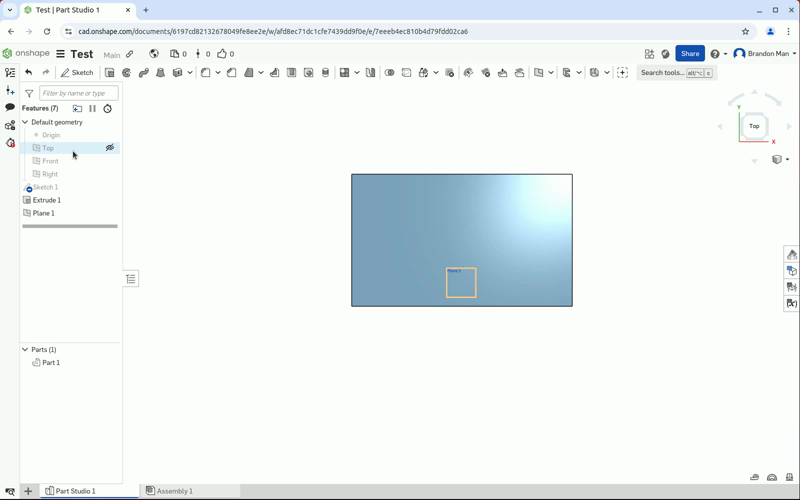
mouse_move(73, 215)
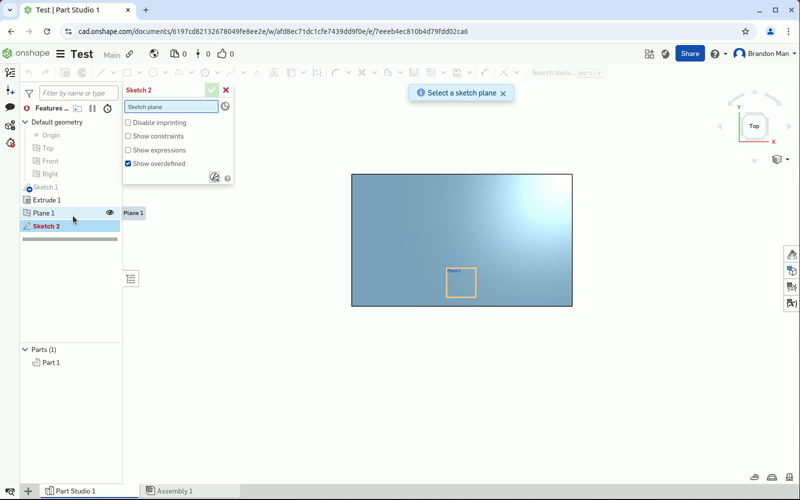
click(73, 215)
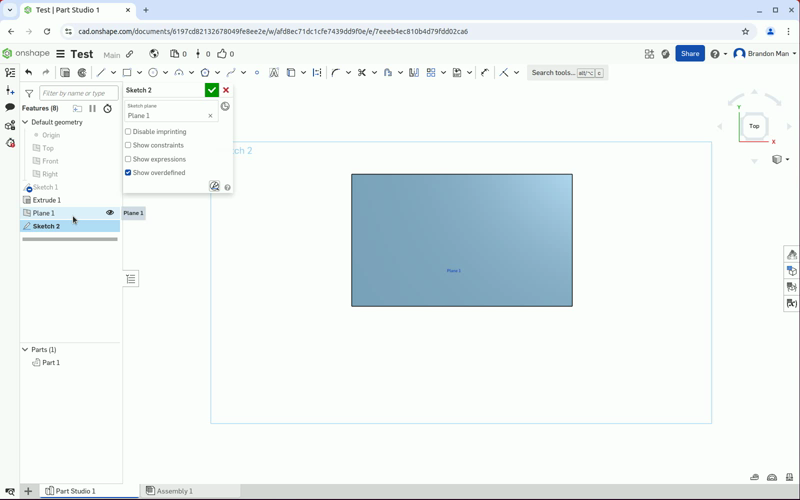
mouse_move(73, 352)
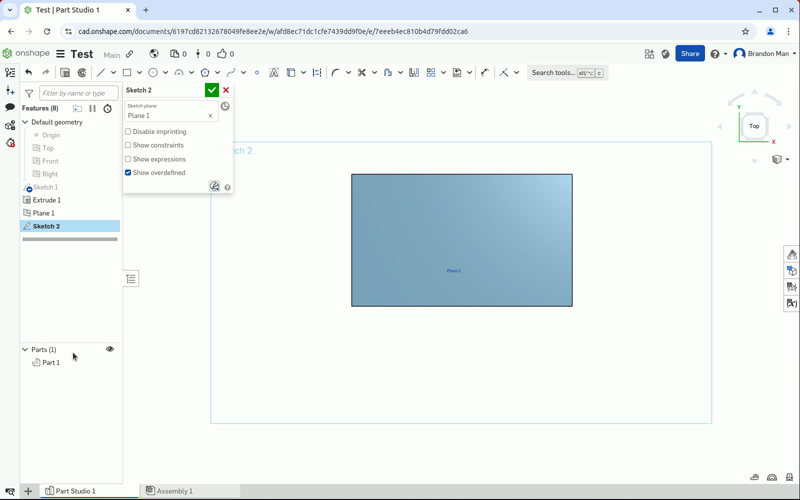
key(y)
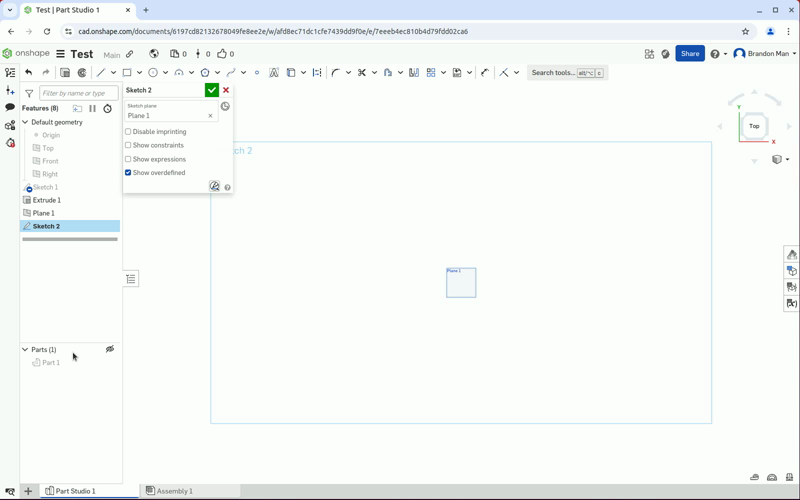
key(l)
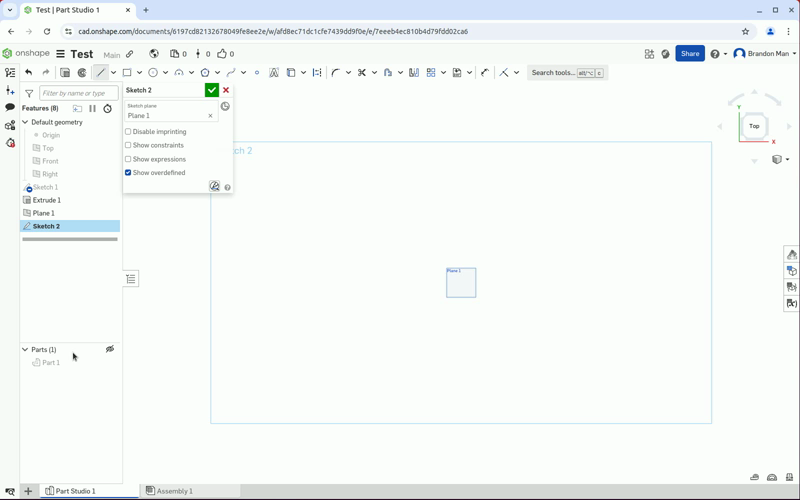
key_down(shift)
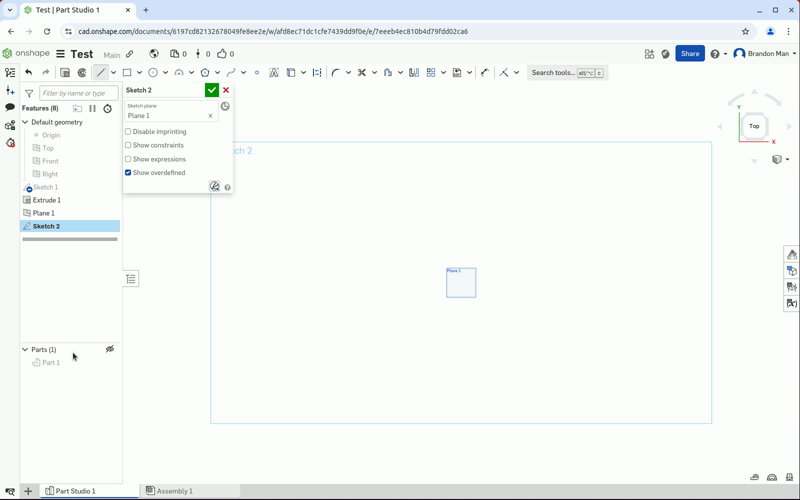
mouse_move(359, 299)
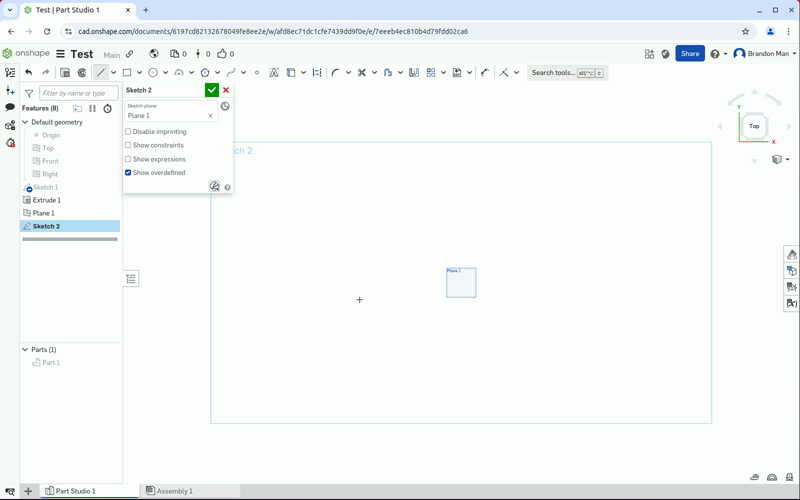
click(359, 299)
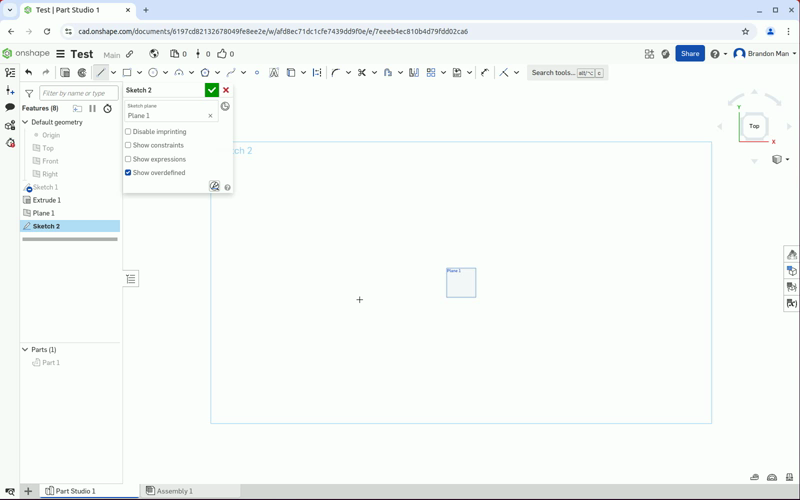
key_up(shift)
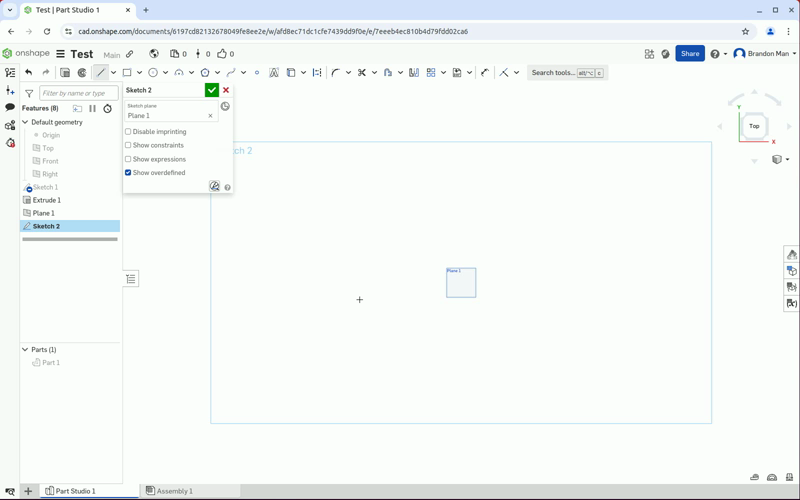
key_down(shift)
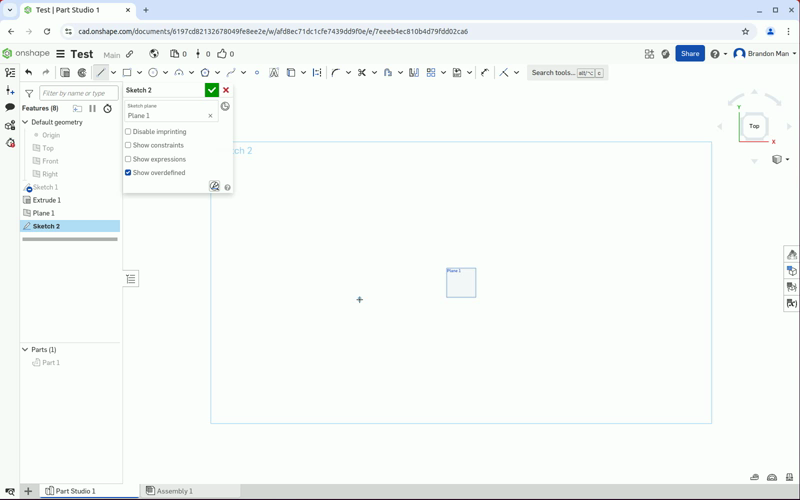
mouse_move(564, 299)
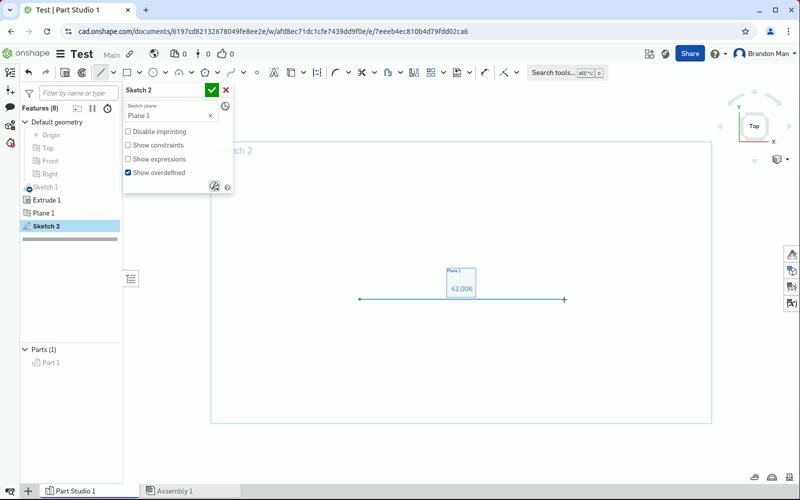
click(564, 299)
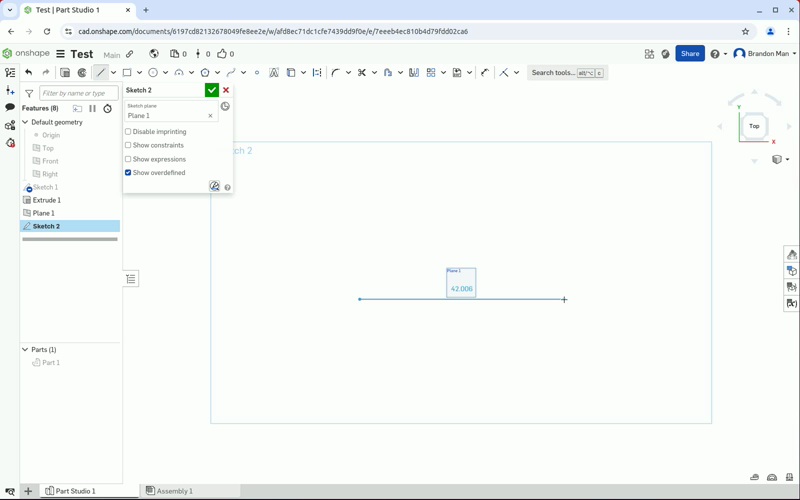
key_up(shift)
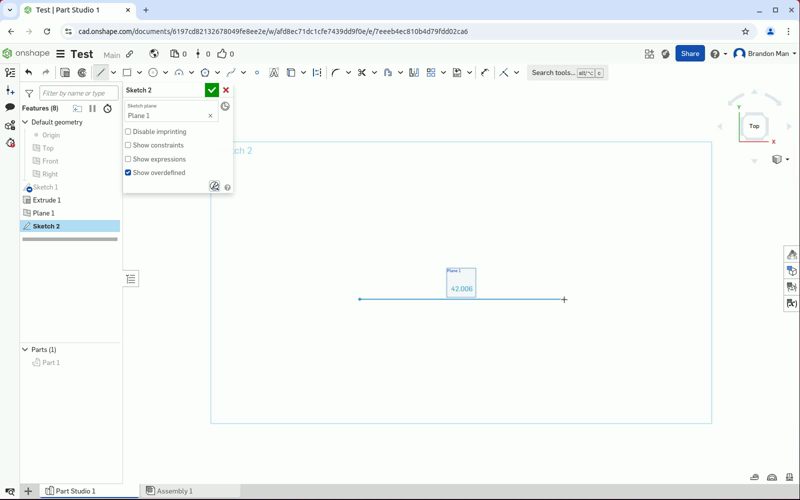
key_down(shift)
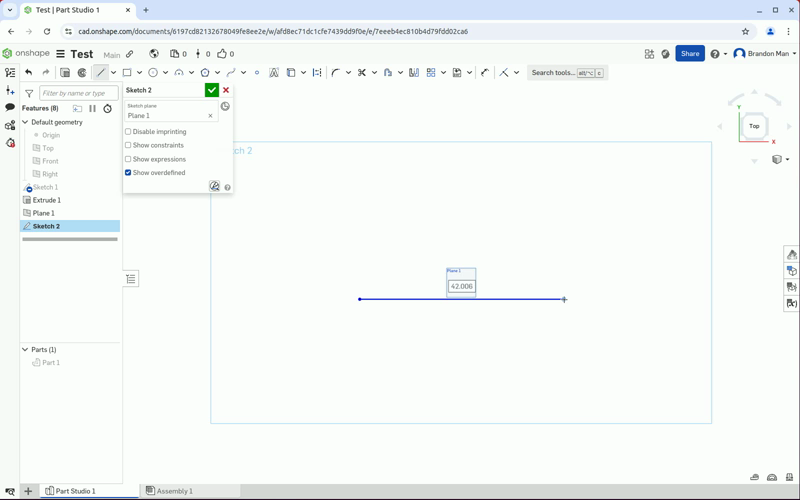
mouse_move(564, 181)
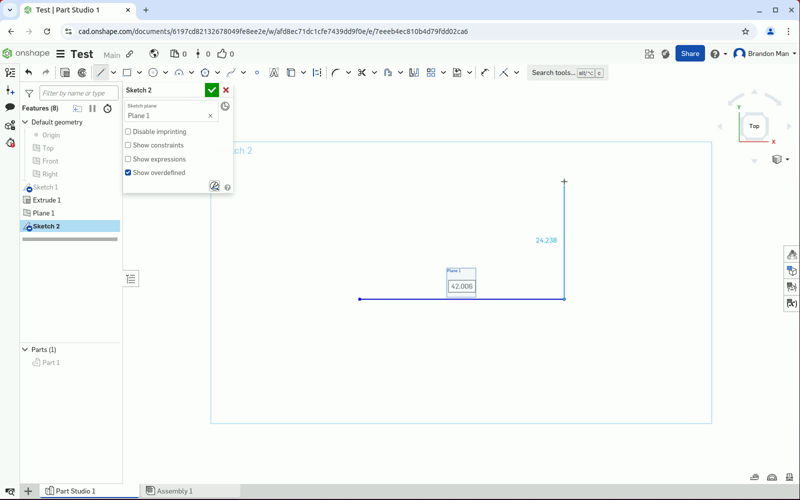
click(564, 181)
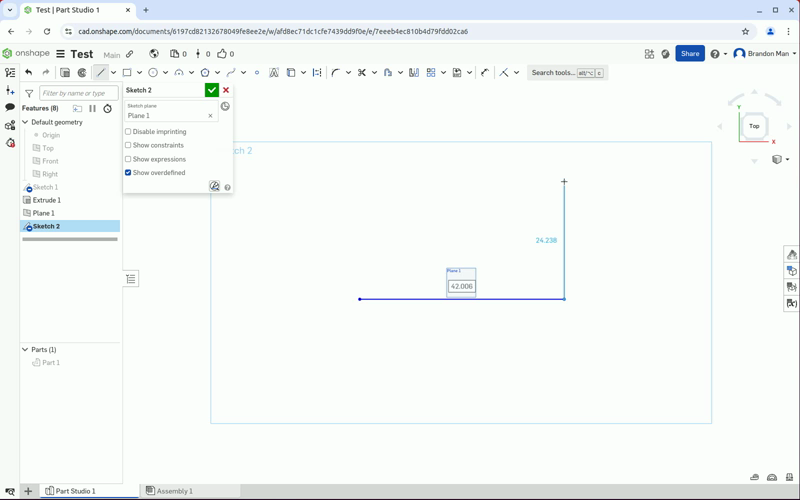
key_up(shift)
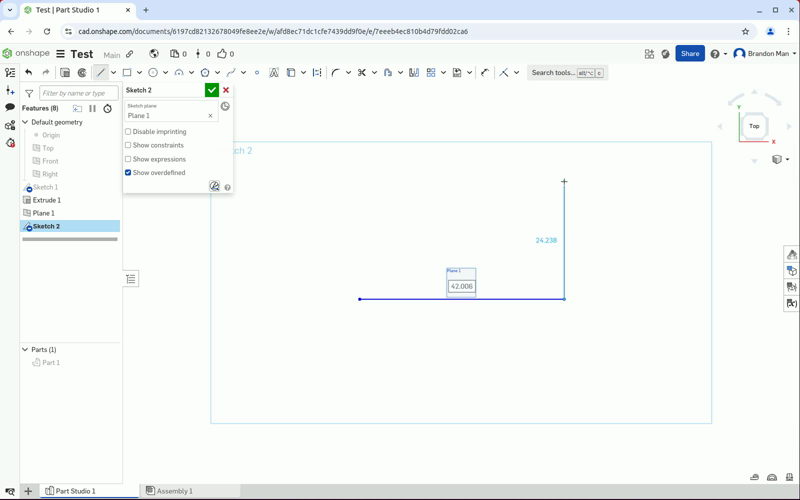
key_down(shift)
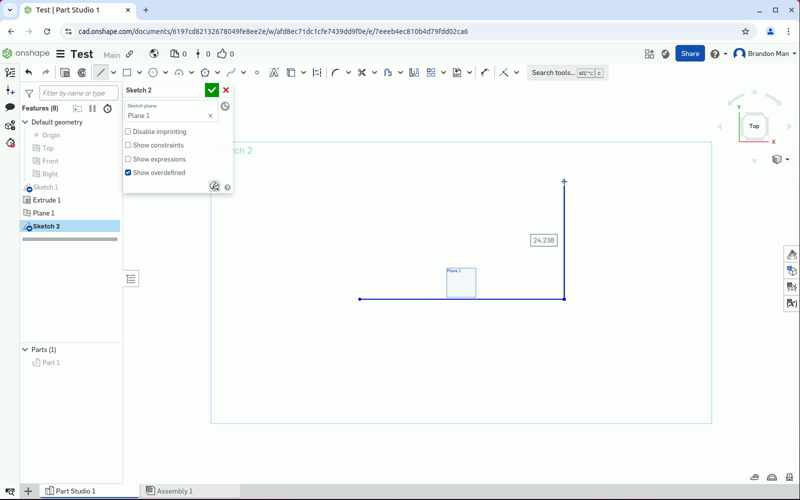
mouse_move(359, 181)
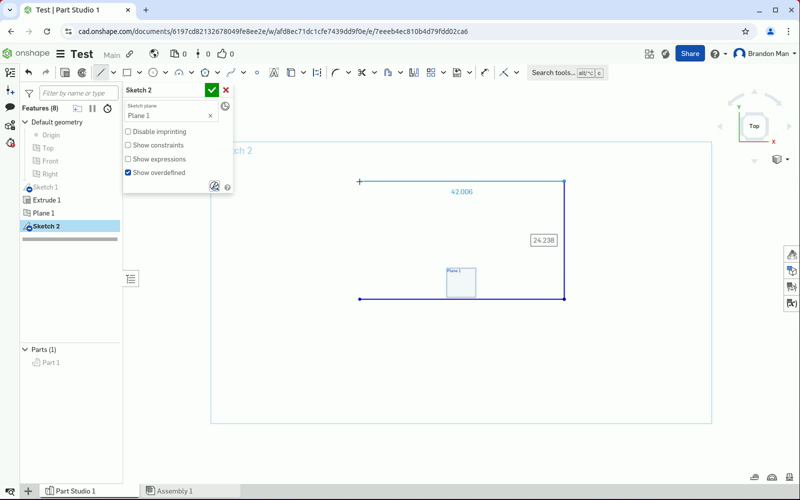
click(359, 181)
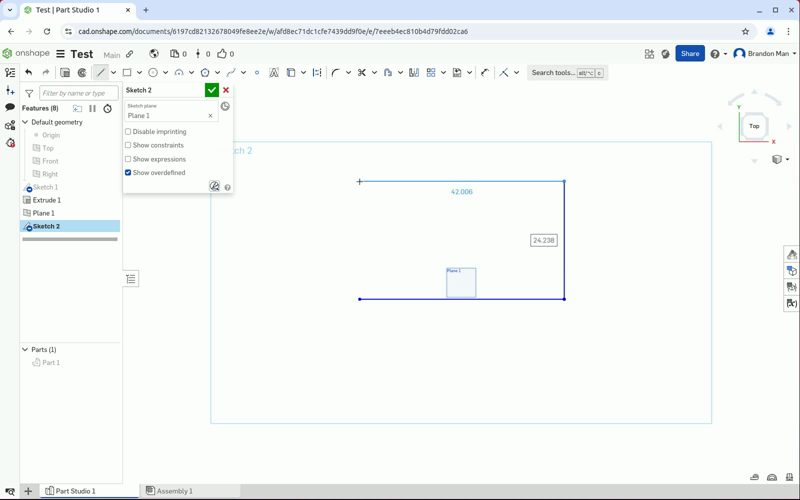
key_up(shift)
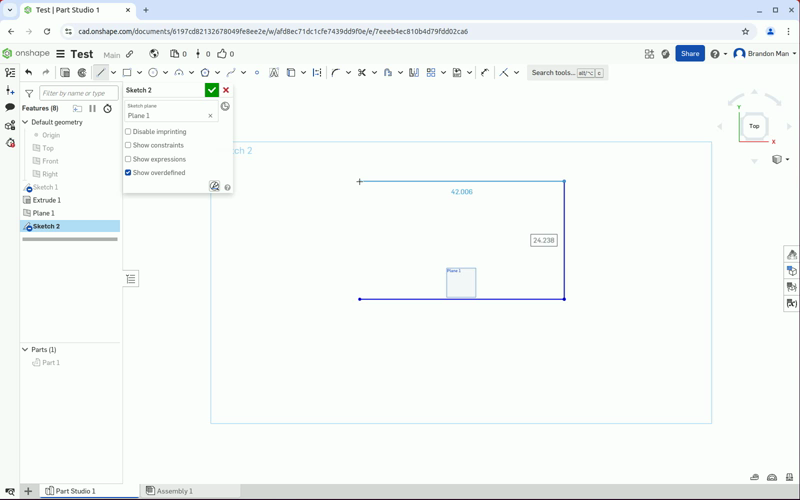
key_down(shift)
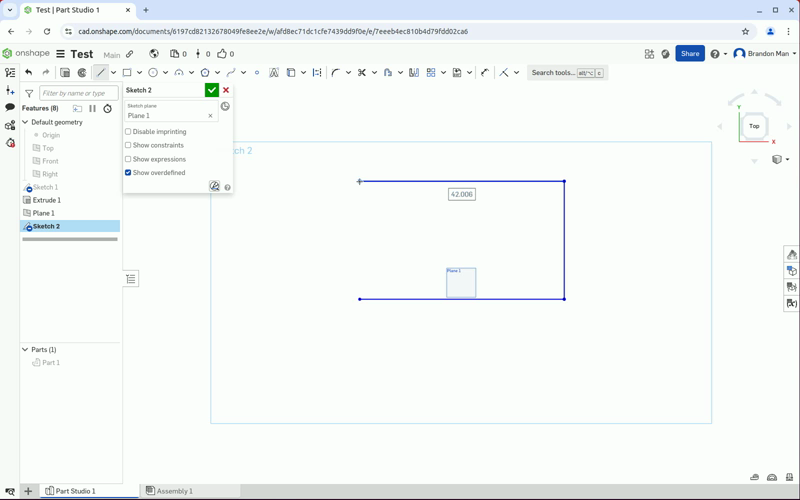
mouse_move(359, 299)
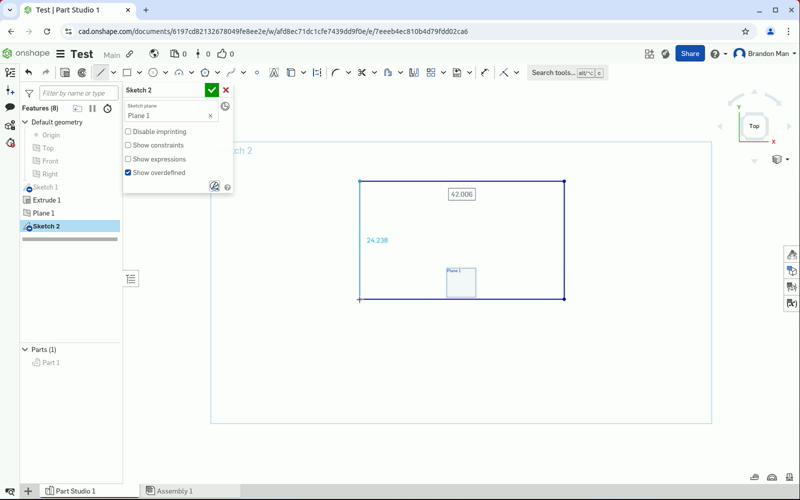
key_up(shift)
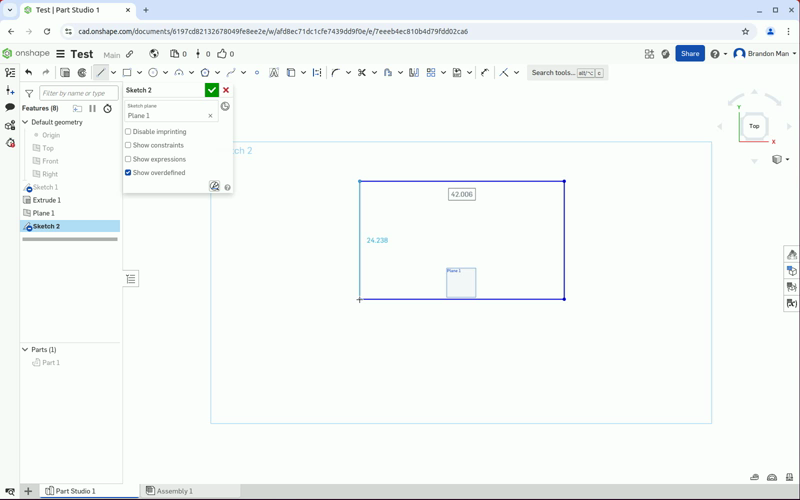
click(359, 299)
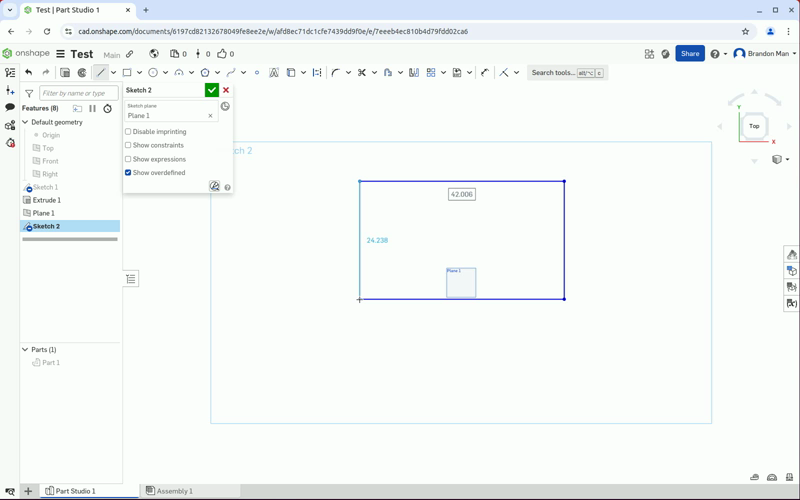
key(esc)
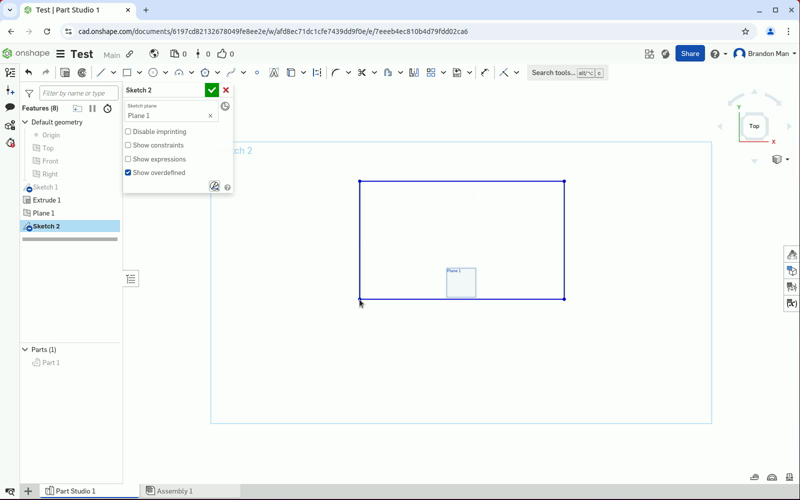
mouse_move(405, 277)
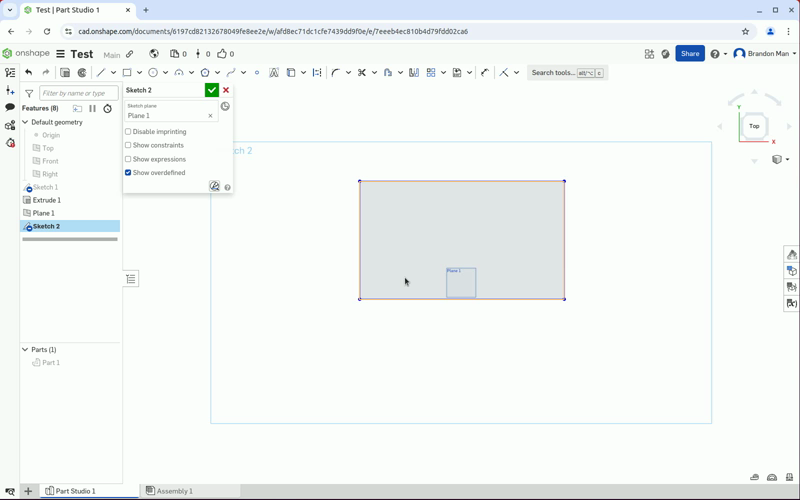
click(405, 277)
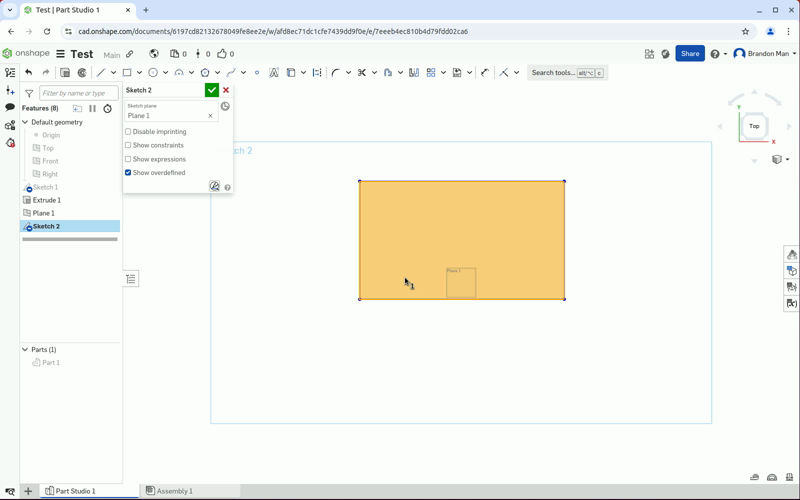
mouse_move(73, 352)
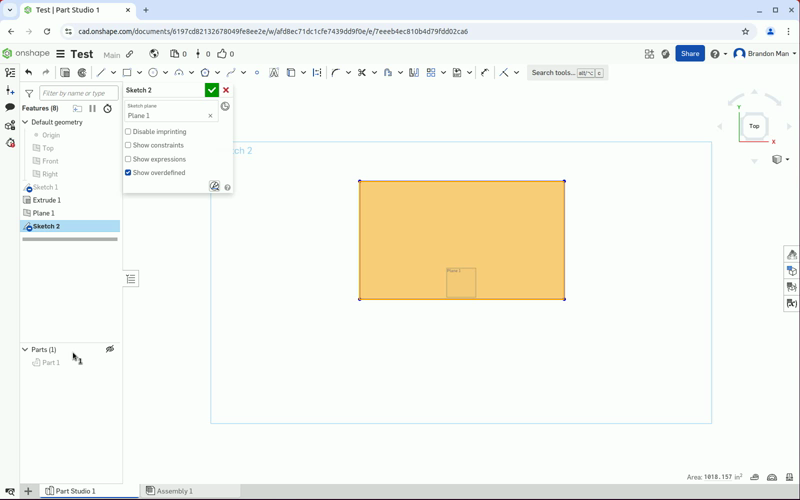
key(shift+y)
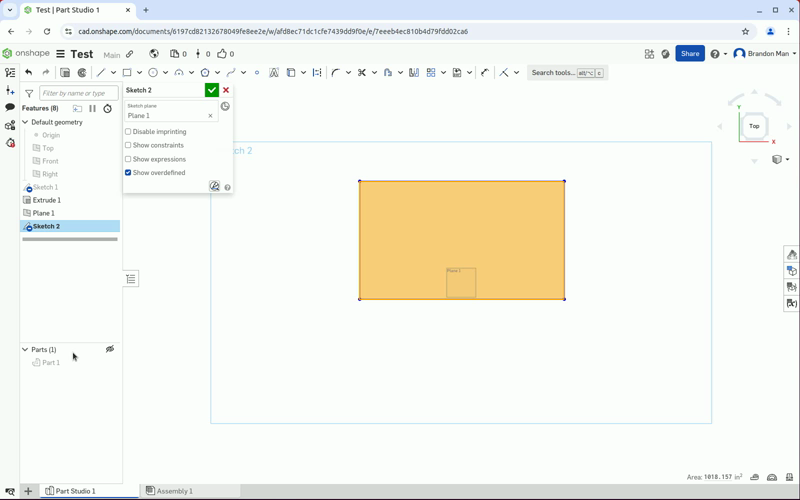
key(shift+e)
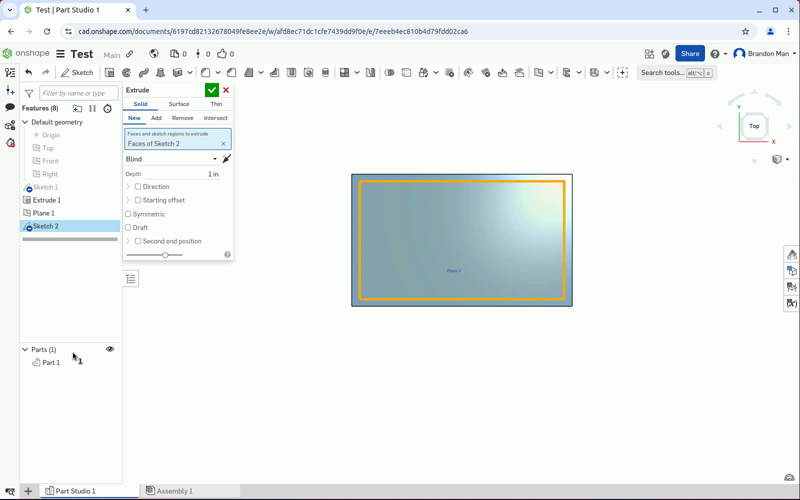
mouse_move(143, 106)
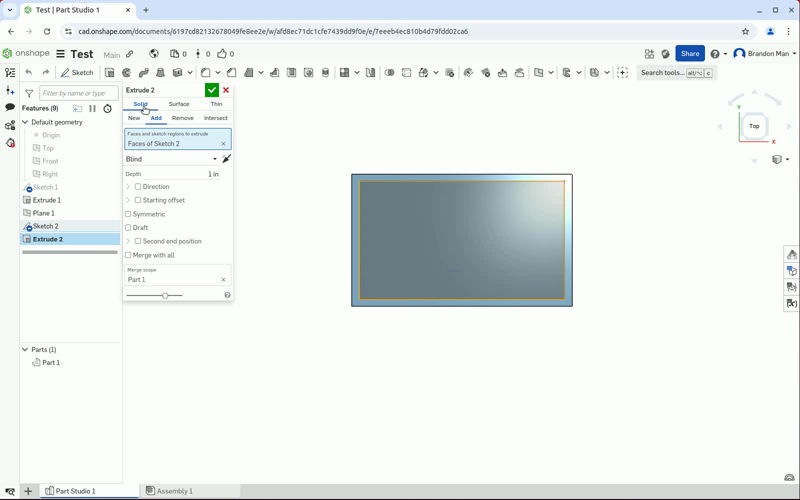
click(143, 106)
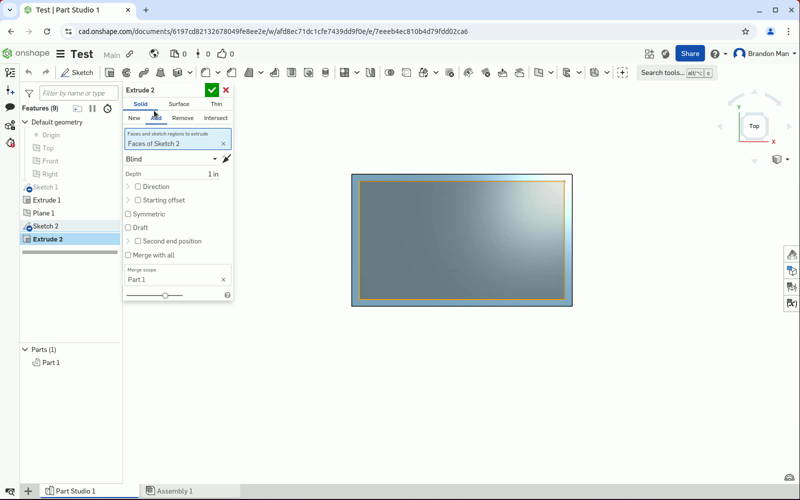
mouse_move(186, 120)
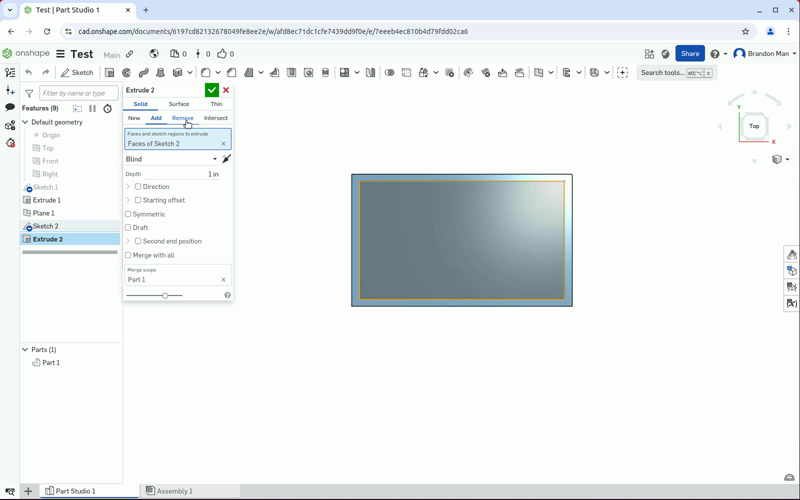
click(186, 120)
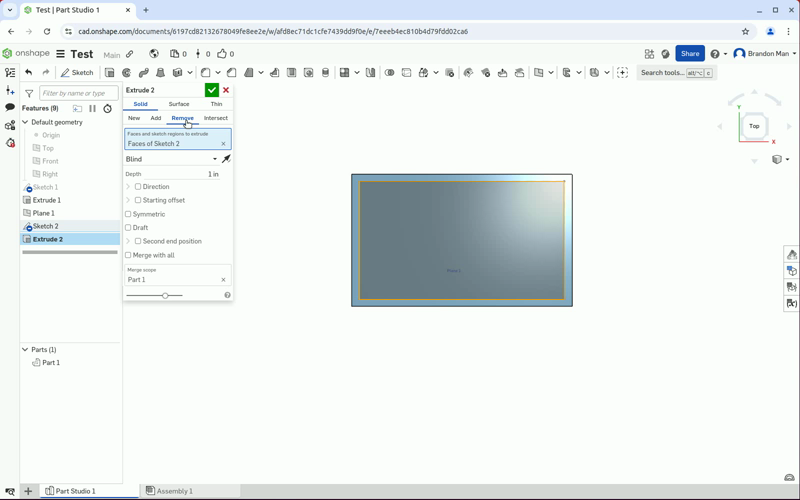
key(tab, 4)
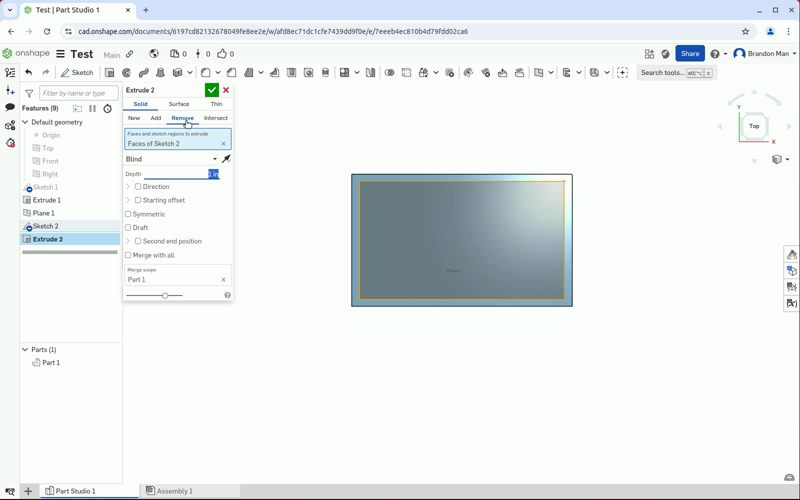
text(9.147)
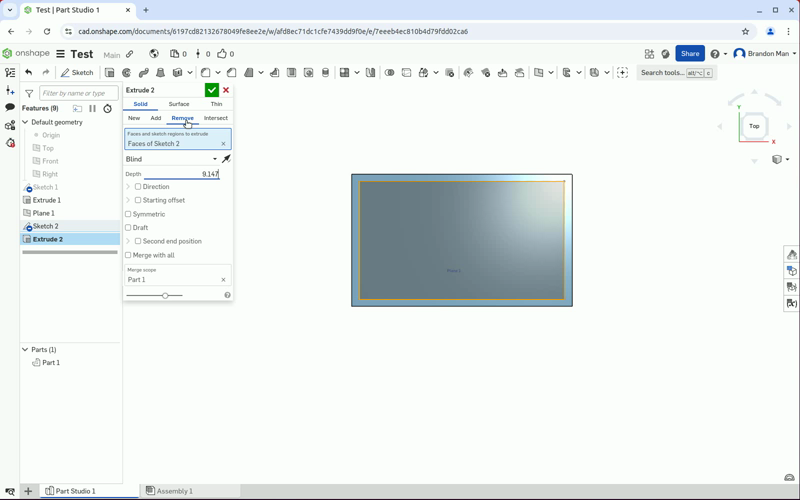
key(tab, 6)
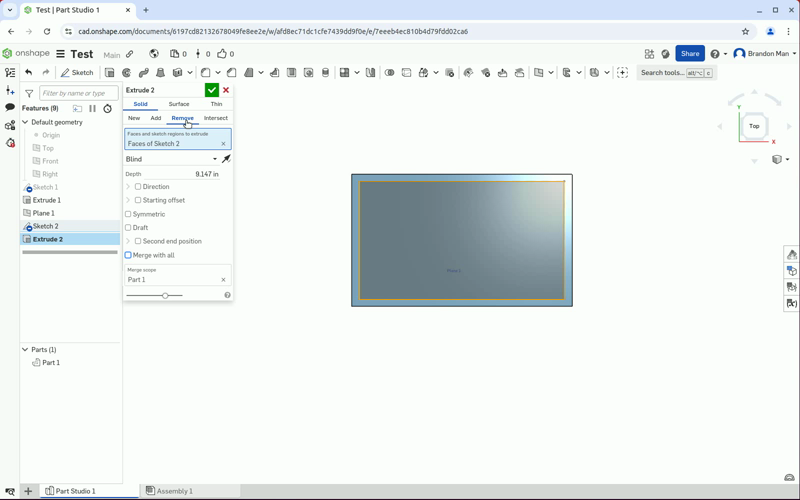
key(space)
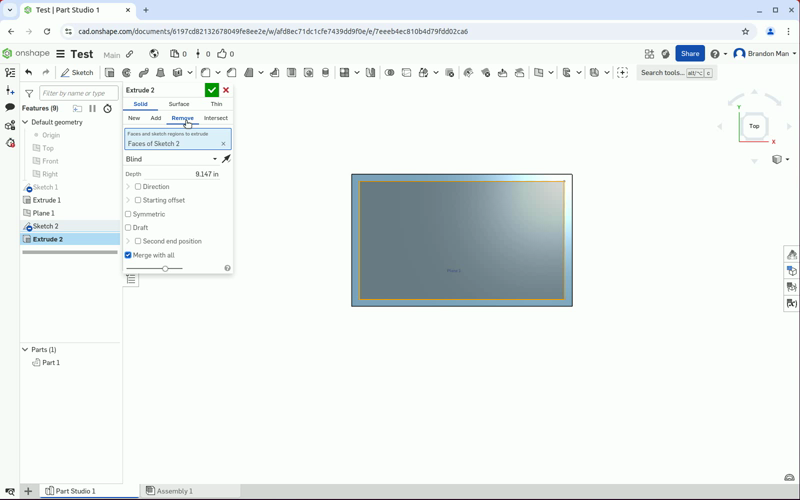
key(enter)
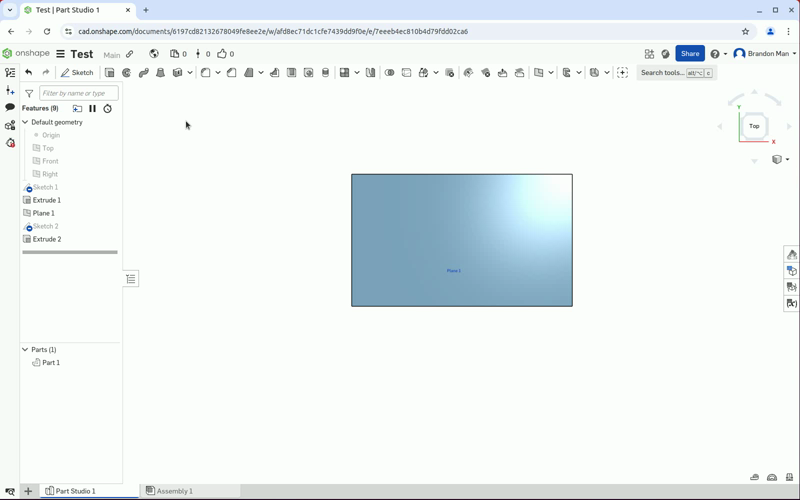
key(shift+h)
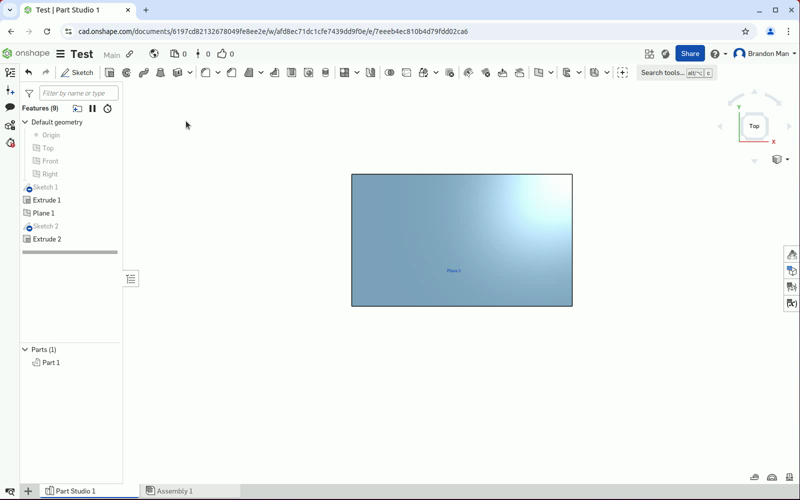
key(shift+h)
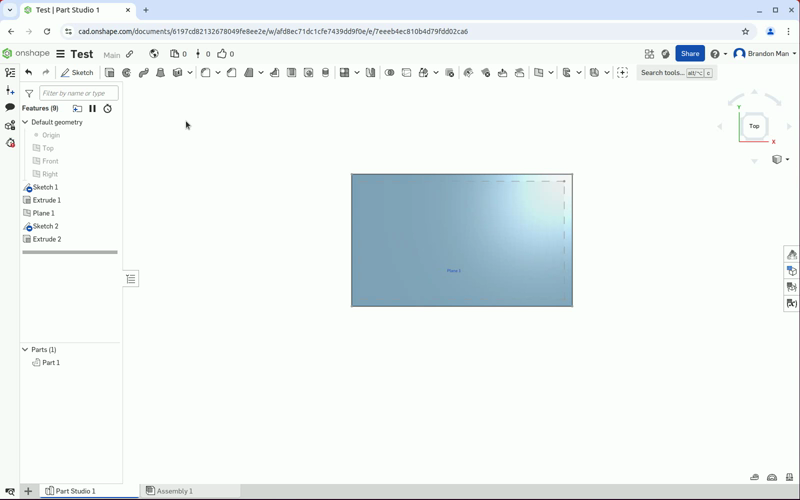
key(shift+7)
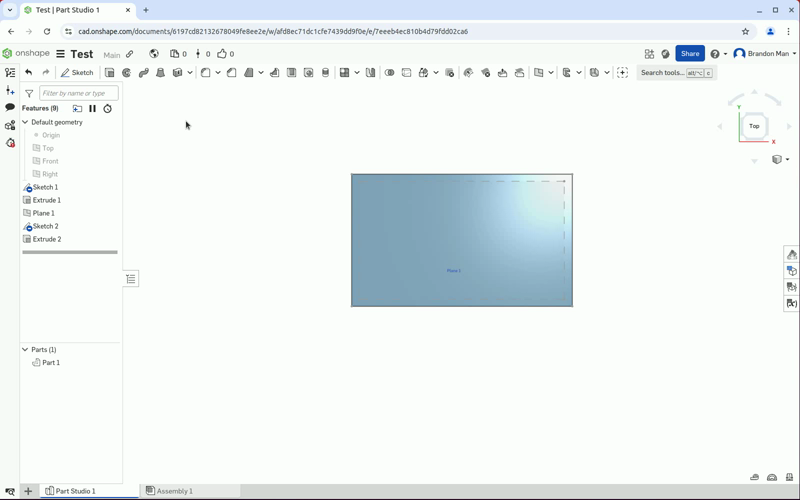
key(up, 3)
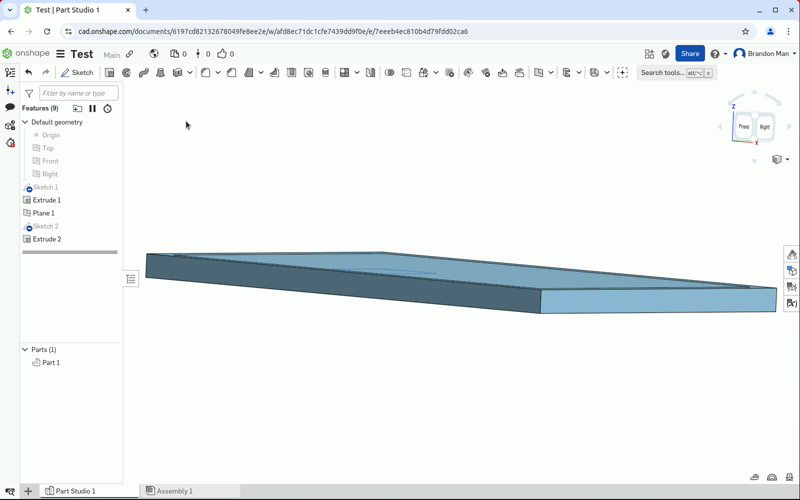
key(left, 3)
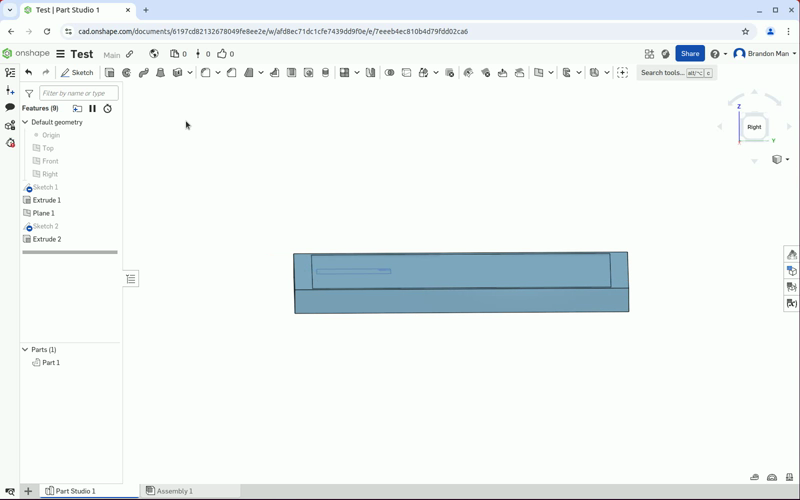
key(right, 3)
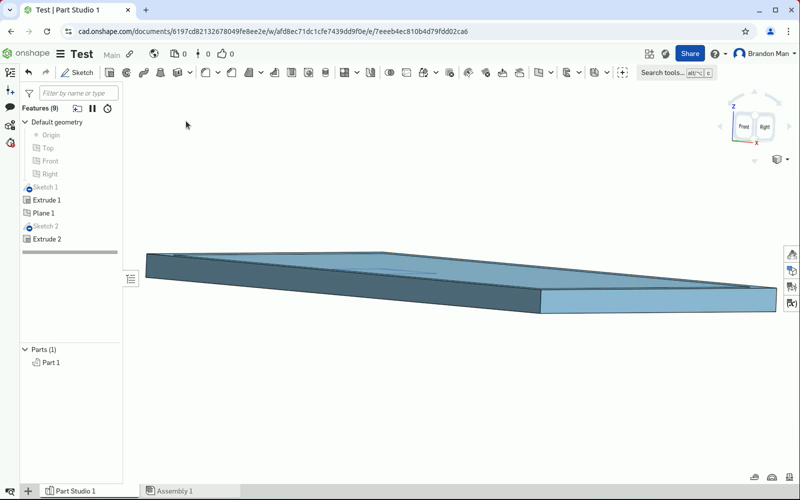
key(down, 3)
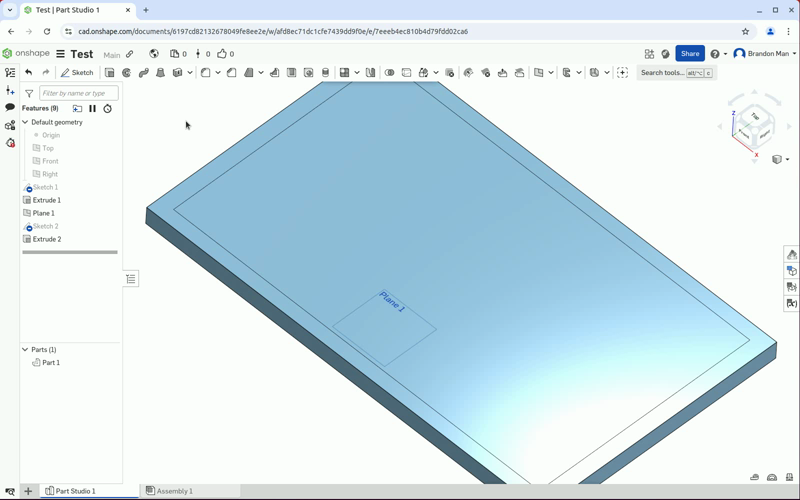
mouse_move(73, 189)
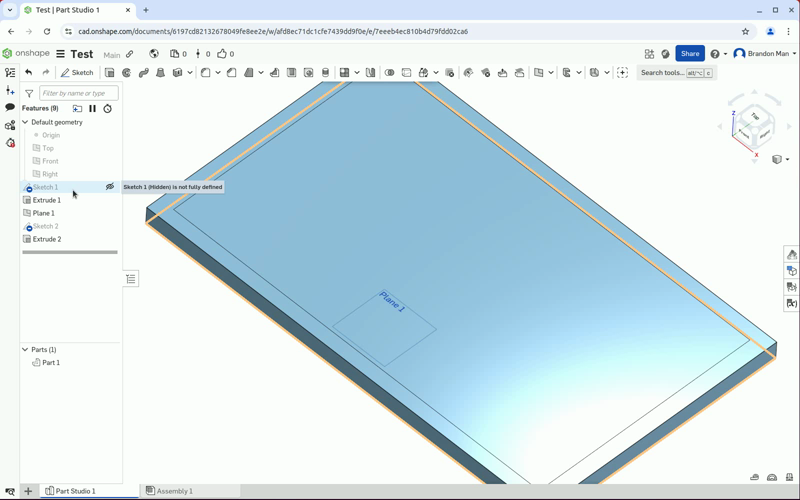
click(73, 189)